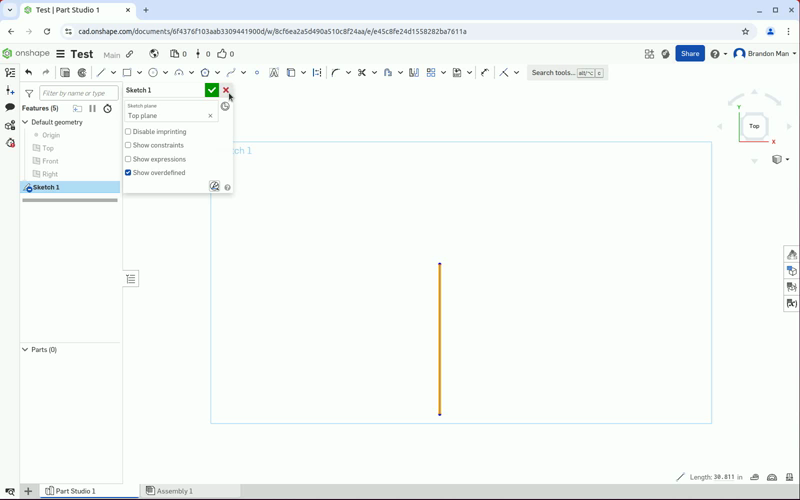
key(shift+h)
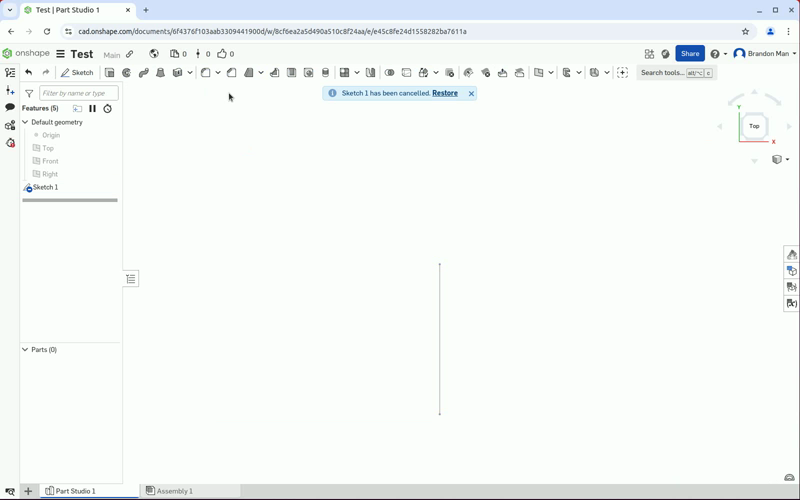
key(shift+s)
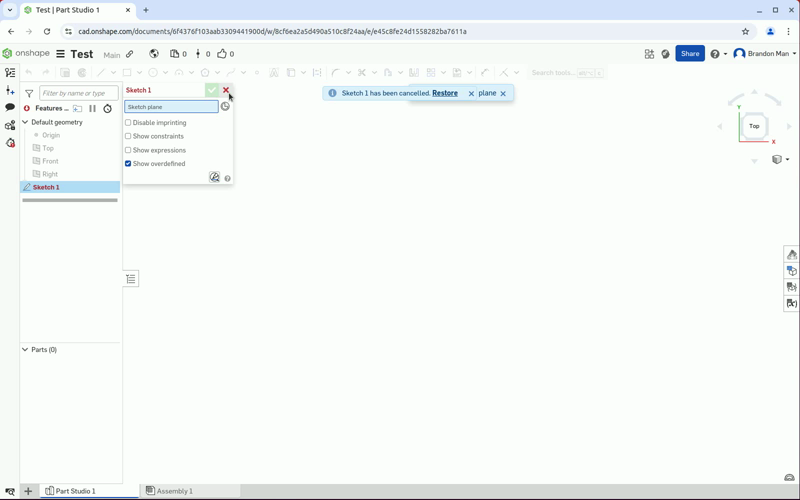
mouse_move(73, 150)
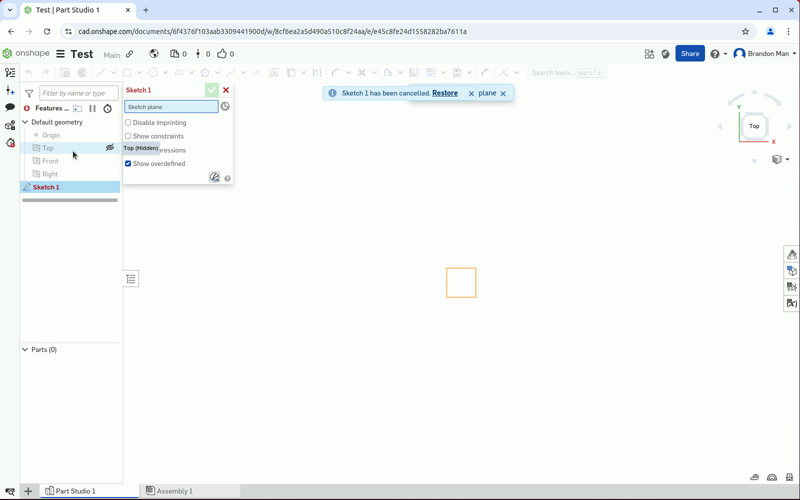
click(73, 150)
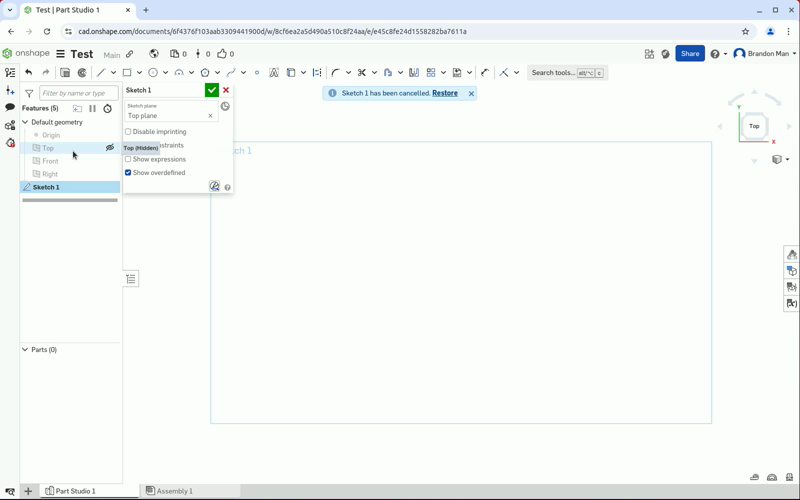
mouse_move(73, 352)
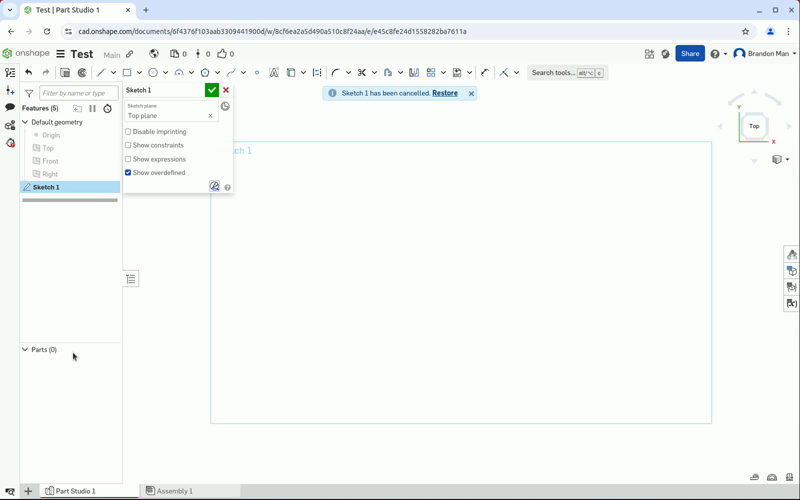
key(y)
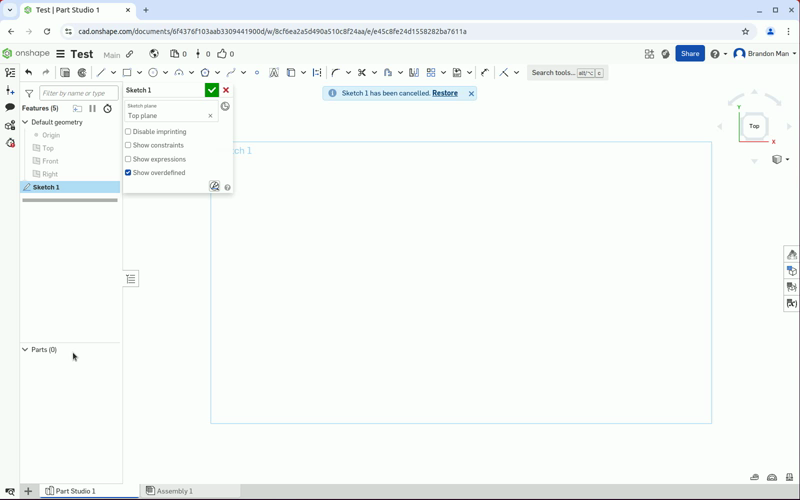
key(l)
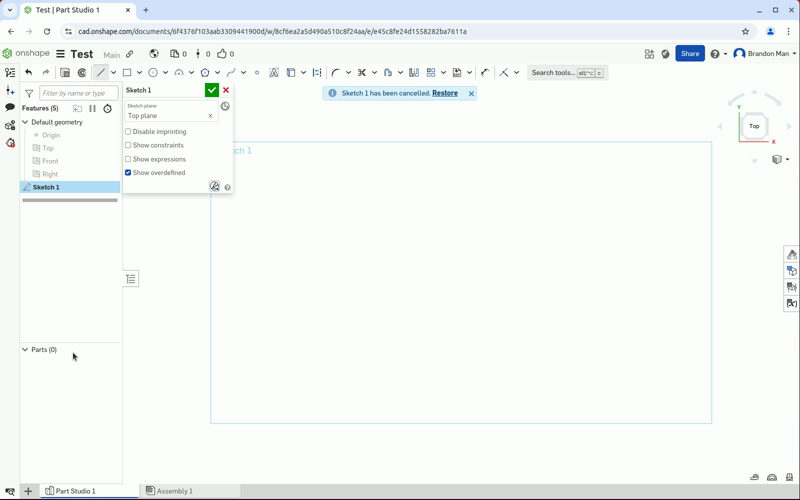
key_down(shift)
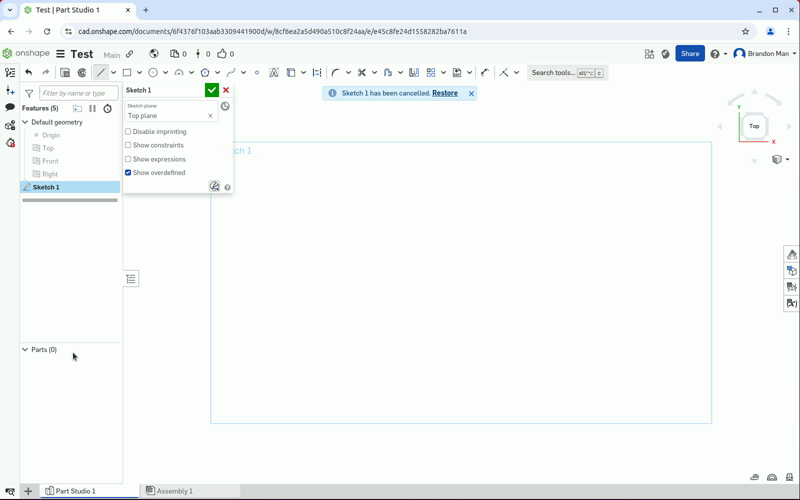
mouse_move(357, 381)
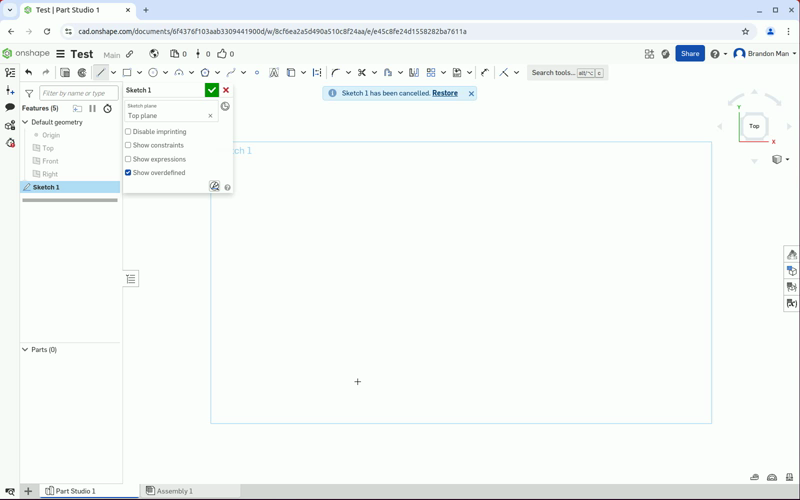
click(357, 381)
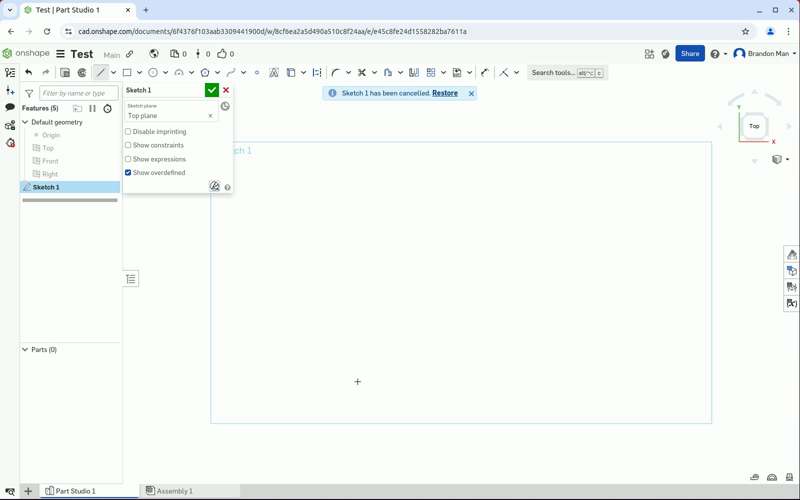
key_up(shift)
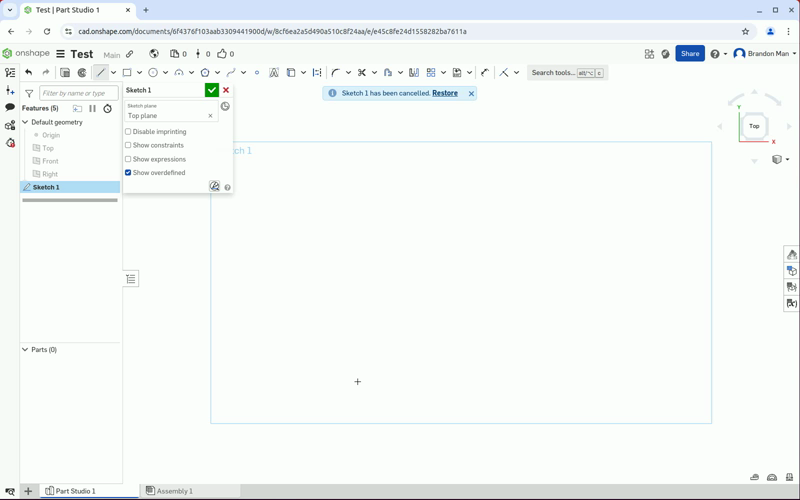
key_down(shift)
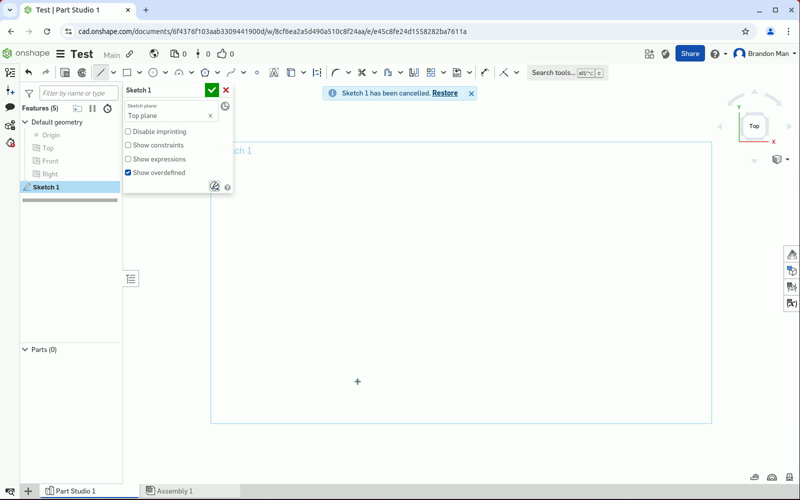
mouse_move(564, 381)
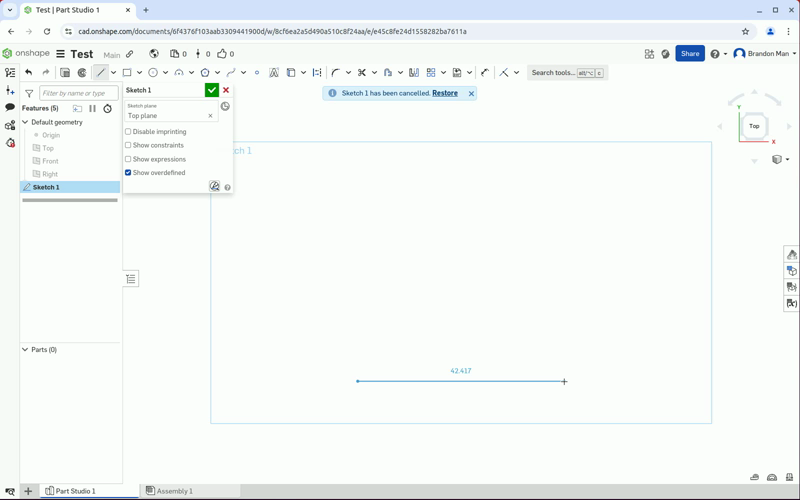
click(564, 381)
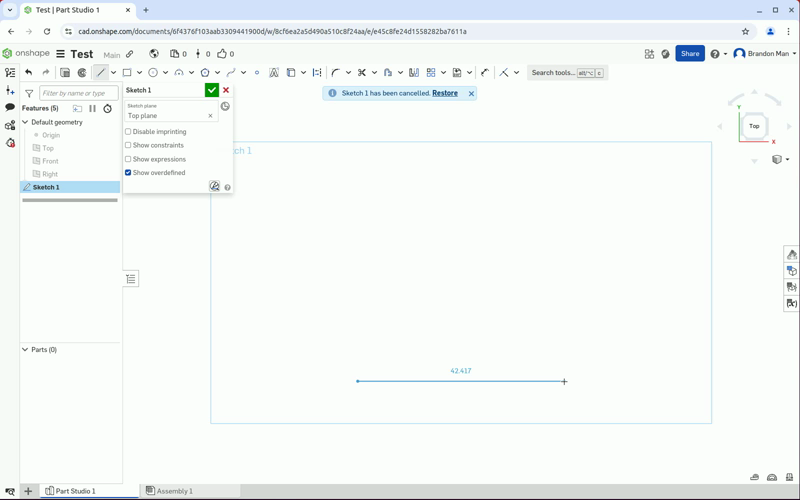
key_up(shift)
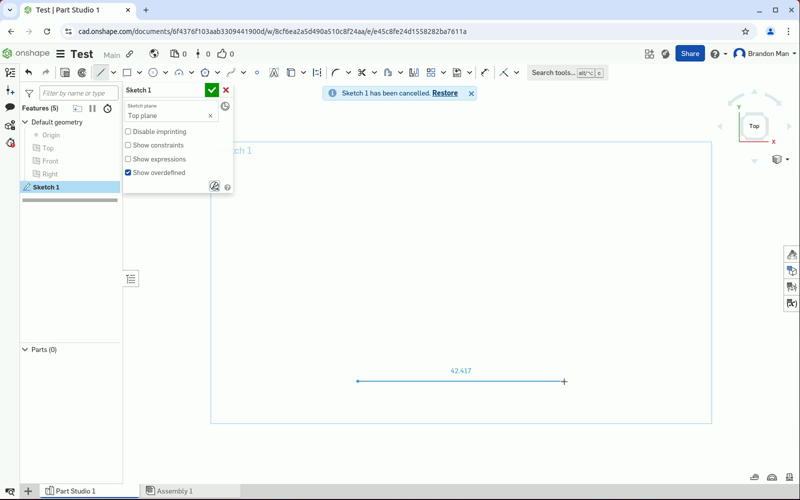
key_down(shift)
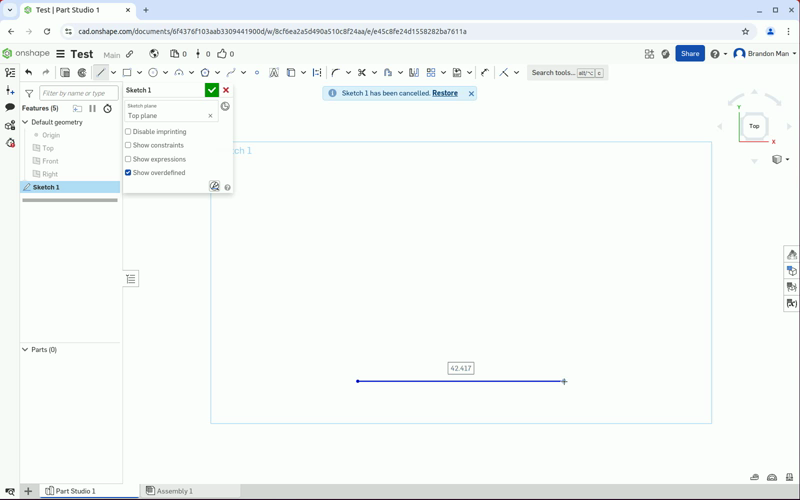
mouse_move(564, 183)
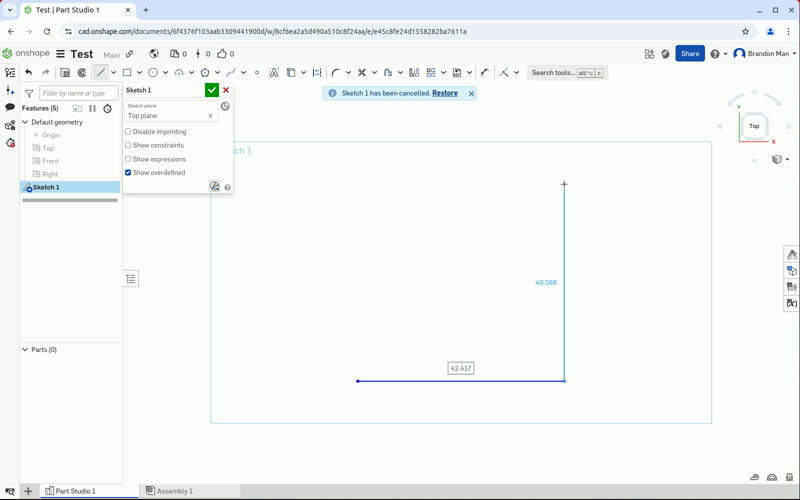
click(564, 183)
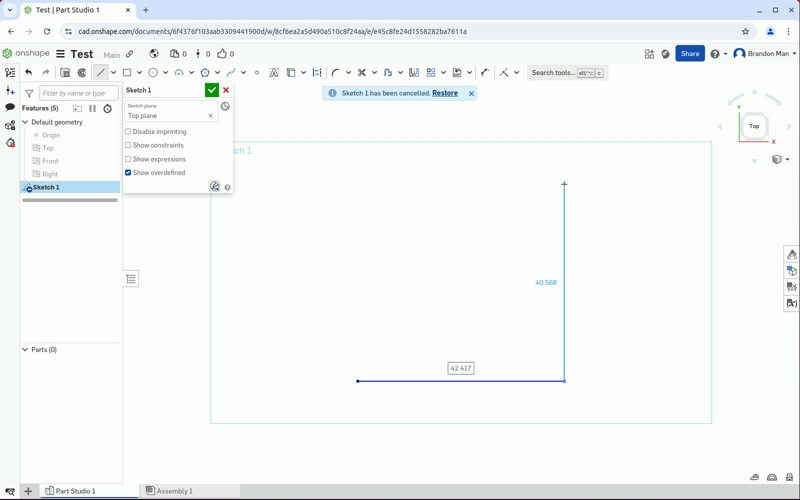
key_up(shift)
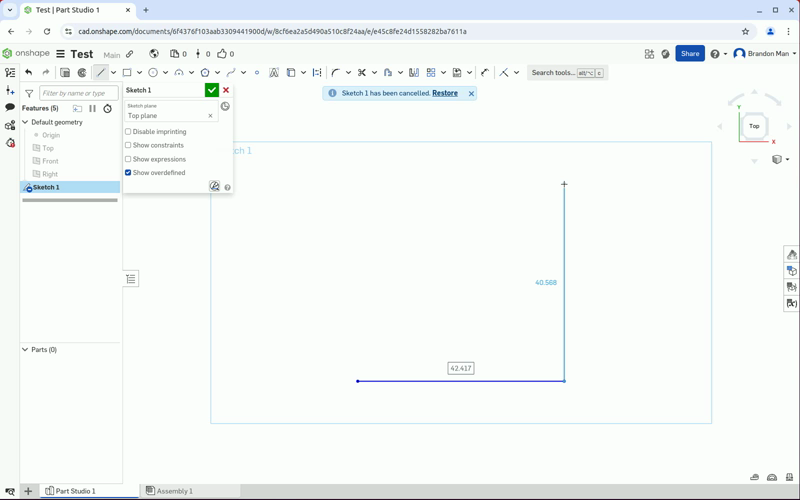
key_down(shift)
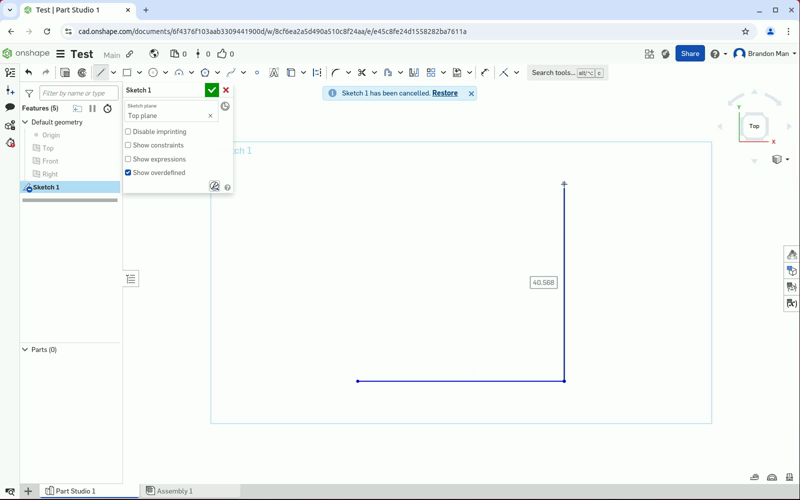
mouse_move(357, 183)
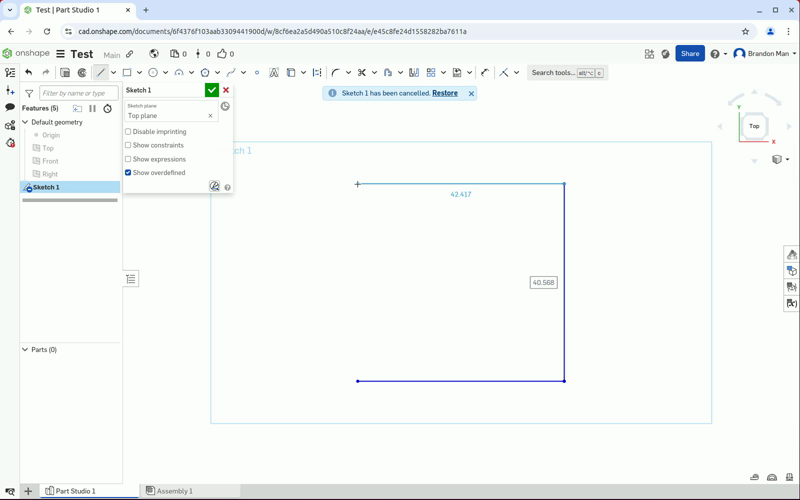
click(357, 183)
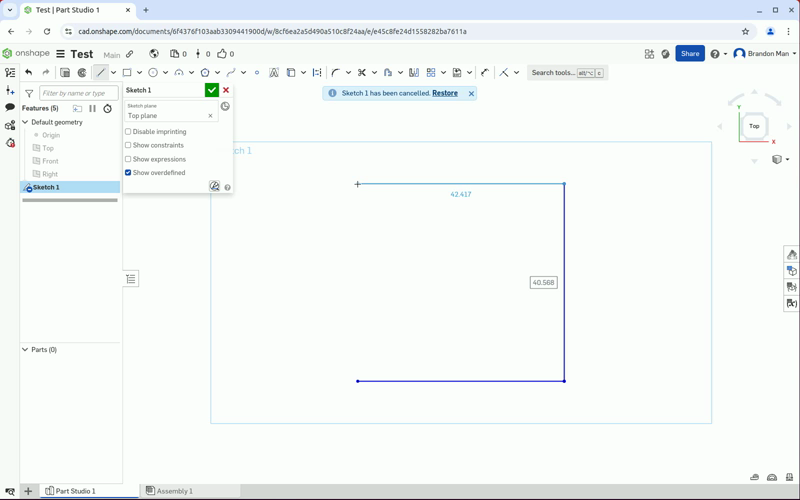
key_up(shift)
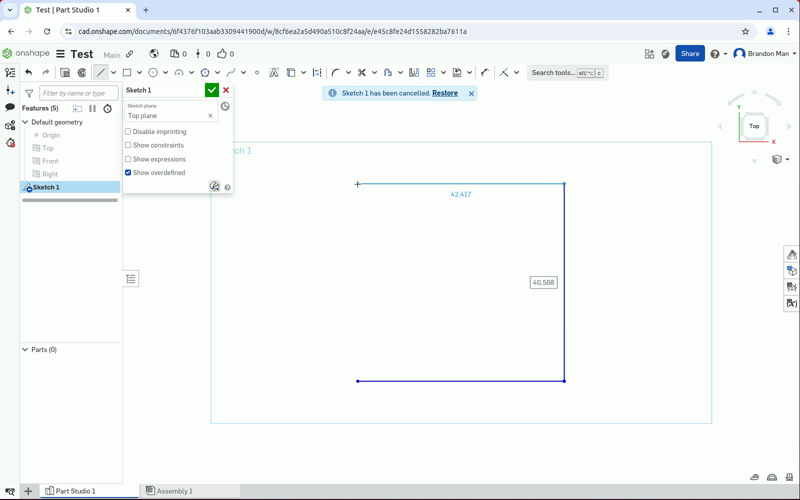
key_down(shift)
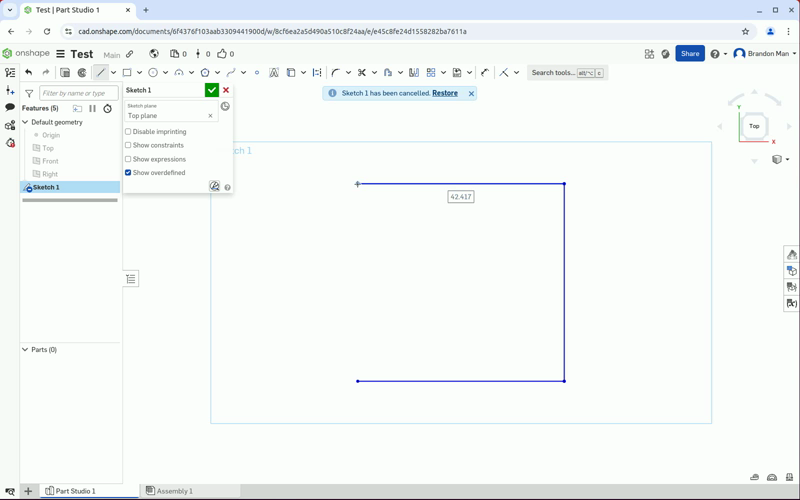
mouse_move(357, 381)
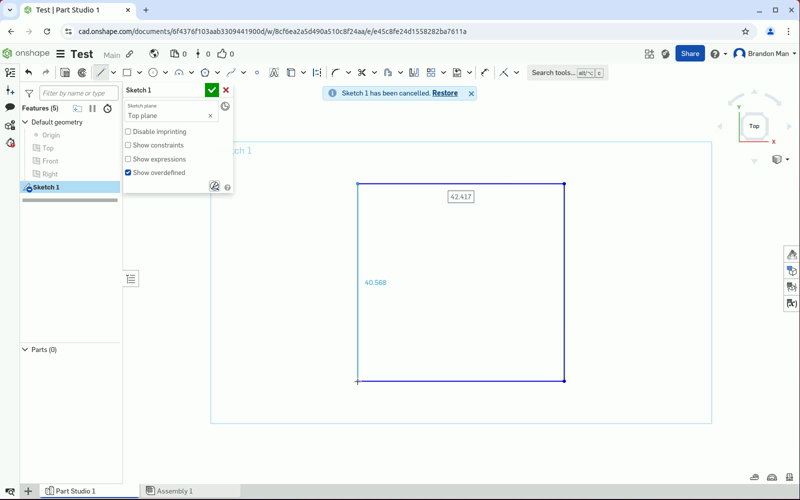
key_up(shift)
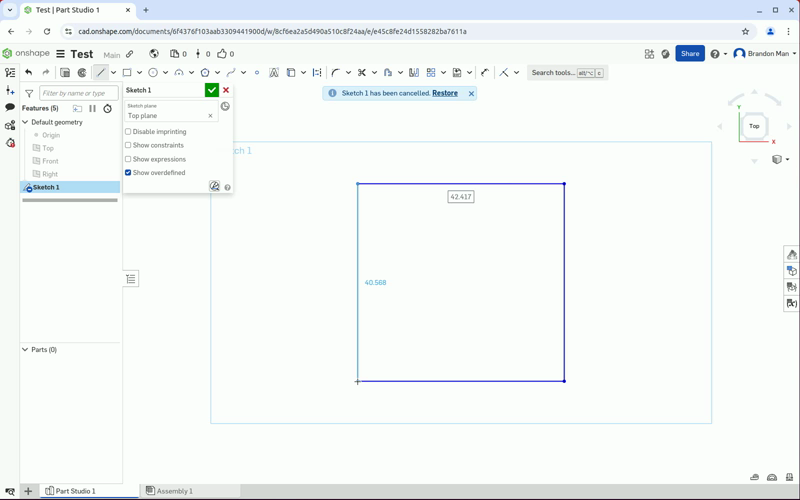
click(357, 381)
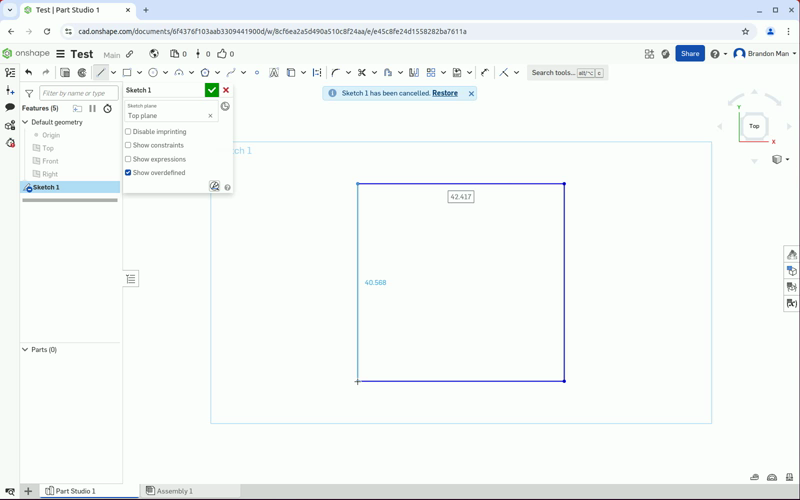
key(esc)
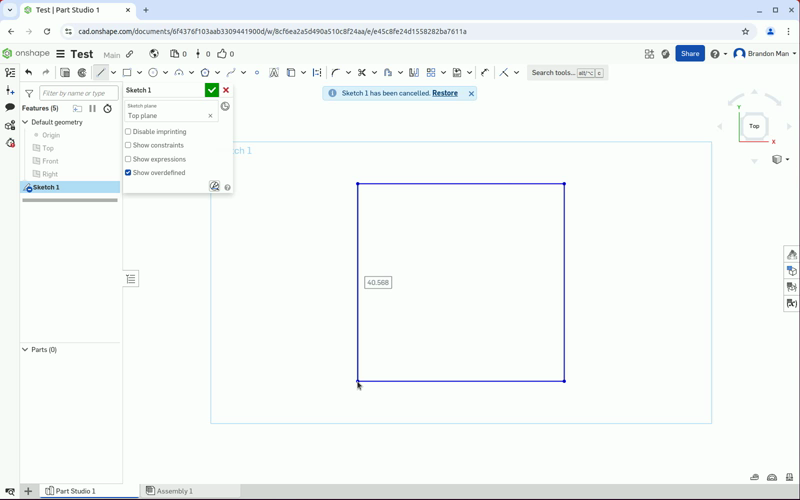
mouse_move(471, 228)
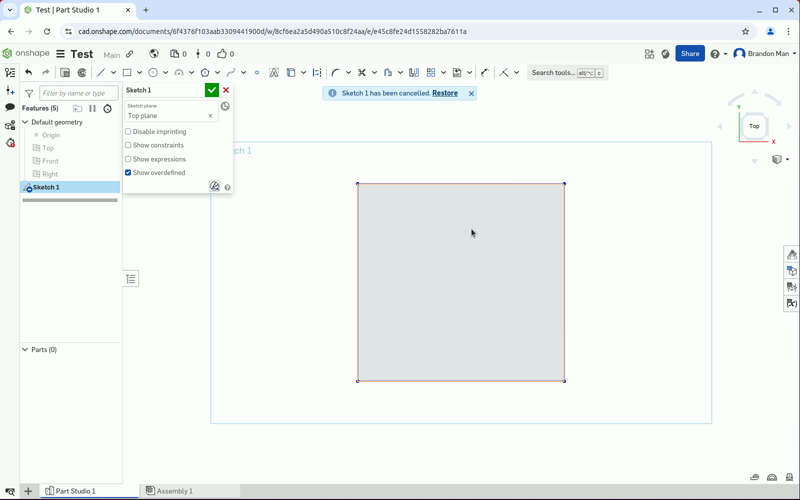
click(471, 228)
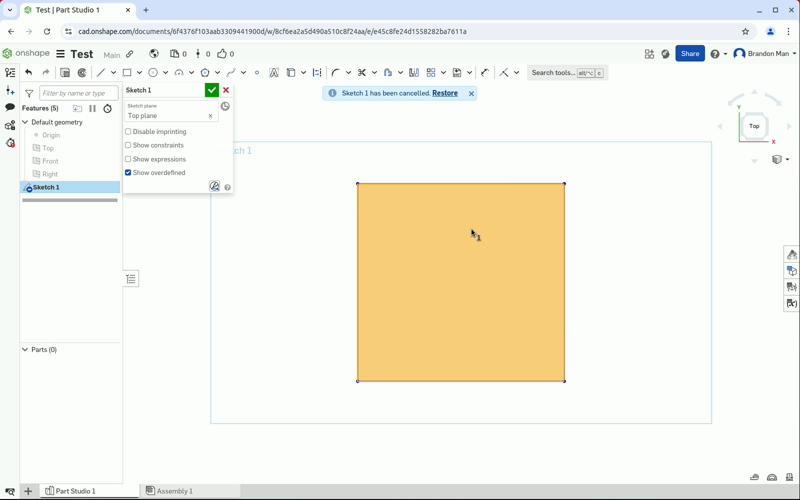
mouse_move(73, 352)
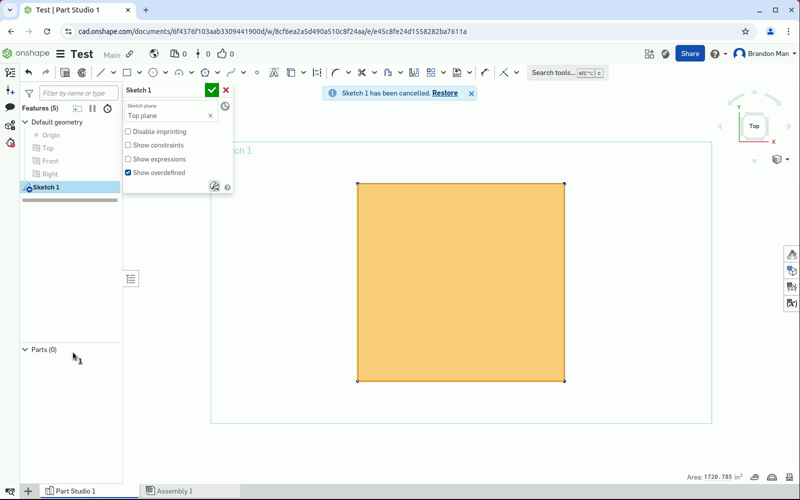
key(shift+y)
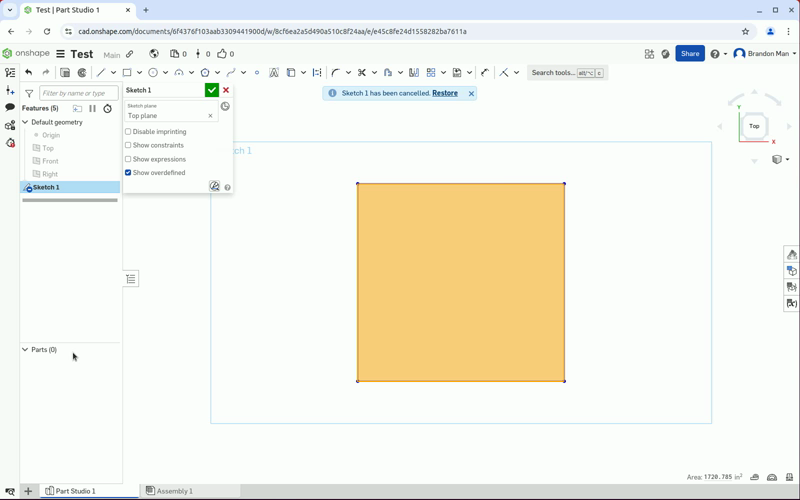
key(shift+e)
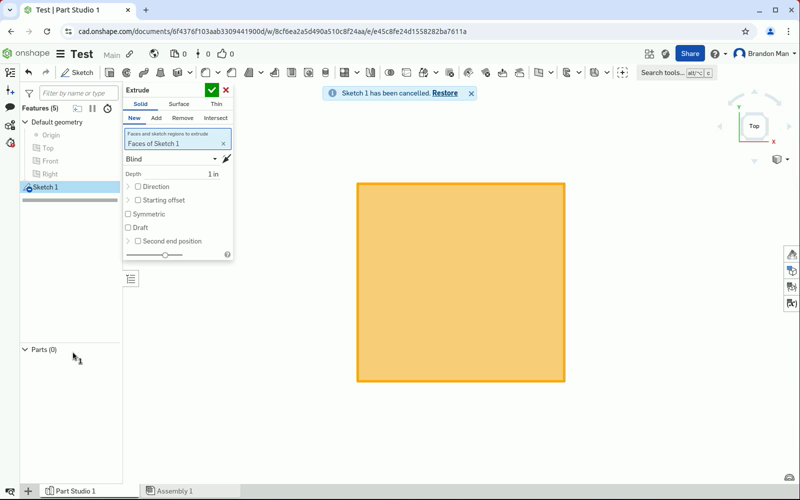
mouse_move(143, 106)
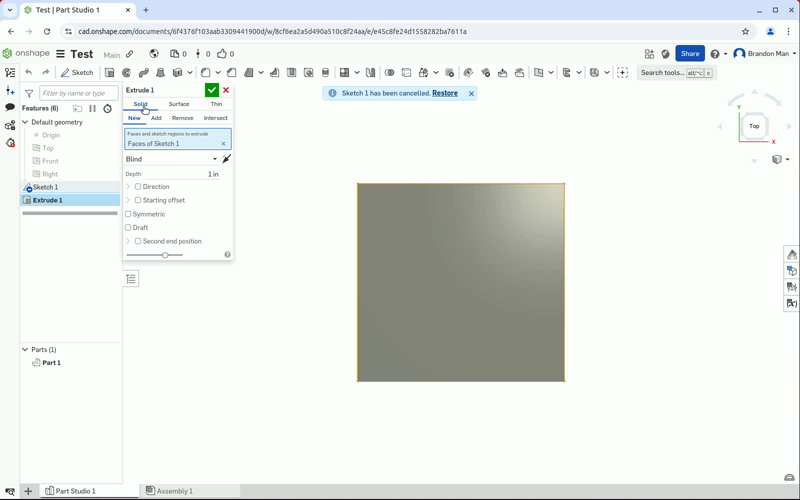
click(143, 106)
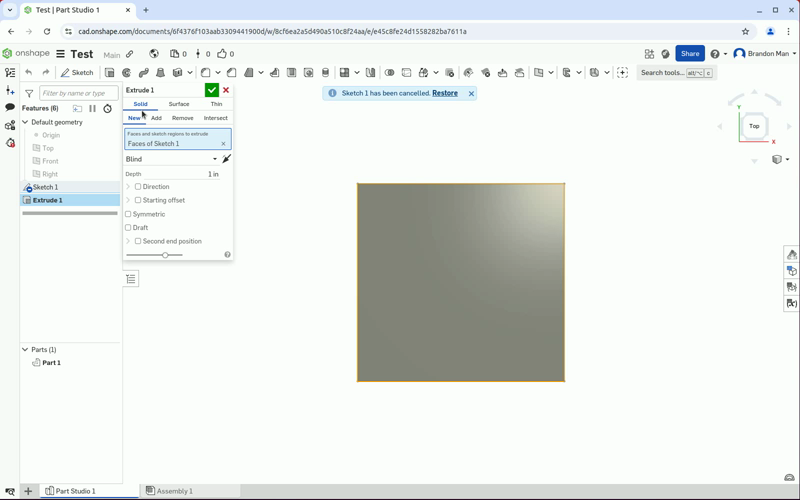
mouse_move(137, 120)
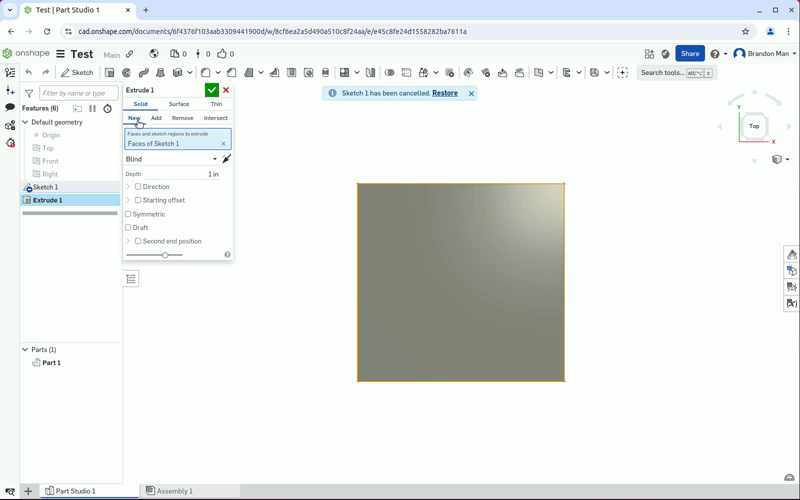
click(137, 120)
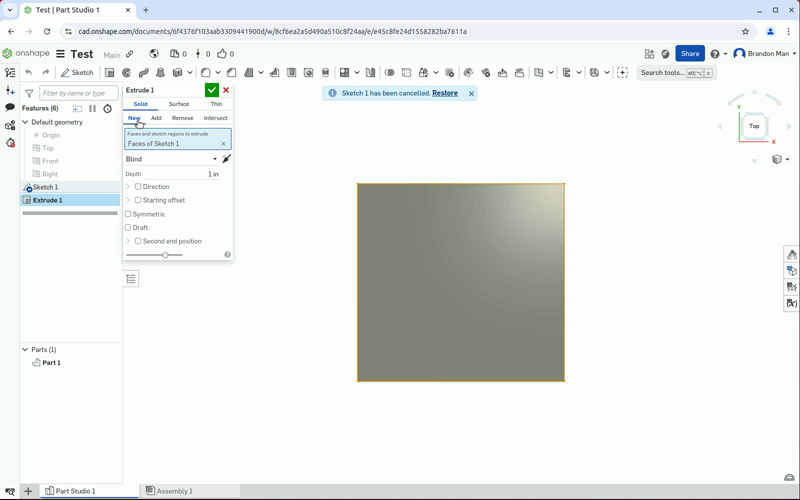
key(tab, 4)
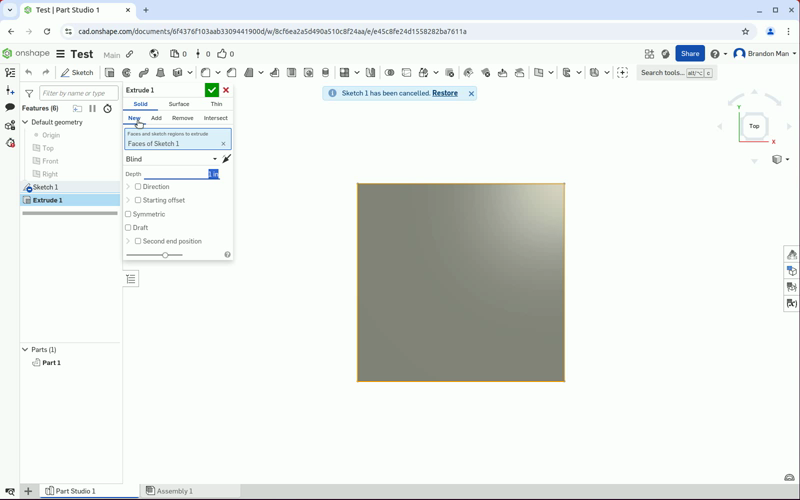
text(3.611)
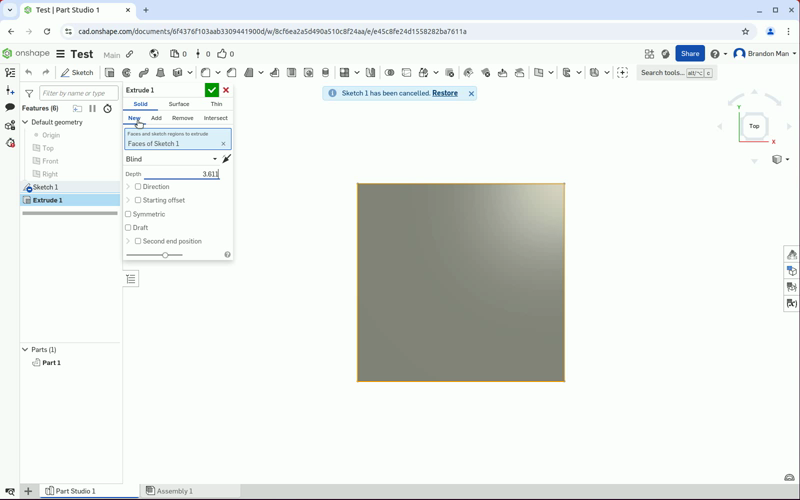
key(enter)
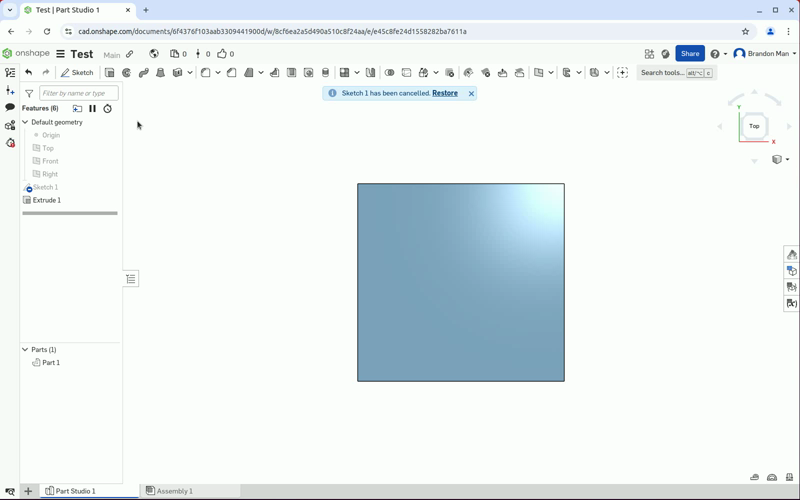
key(shift+h)
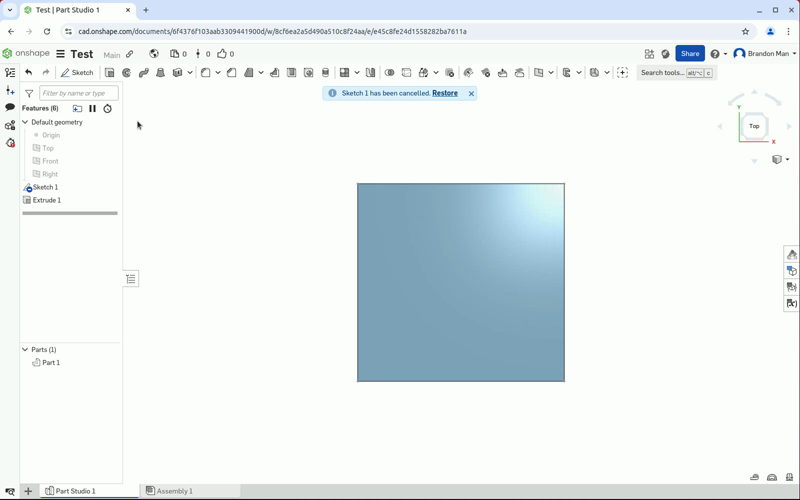
key(shift+h)
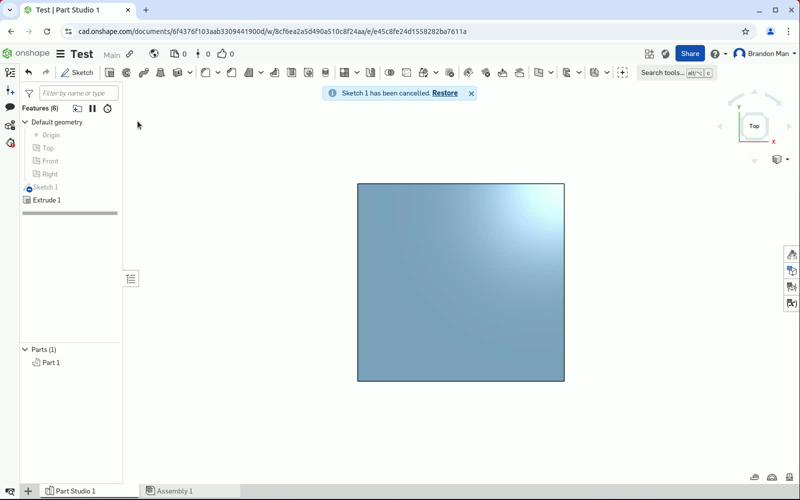
mouse_move(73, 189)
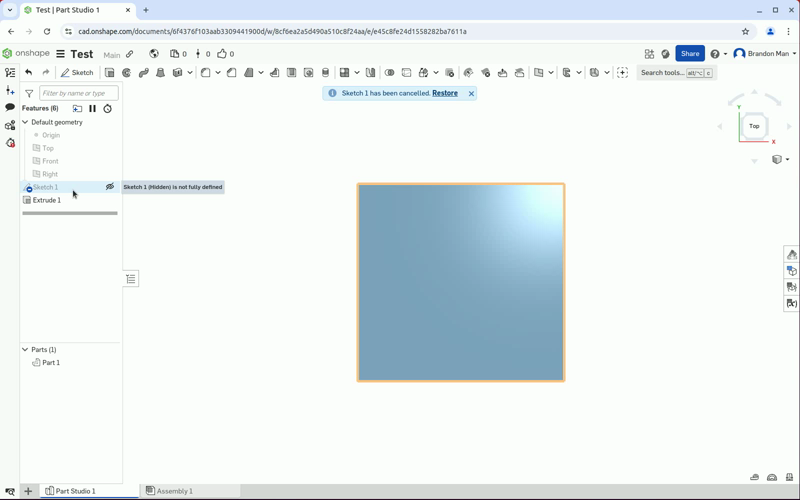
click(73, 189)
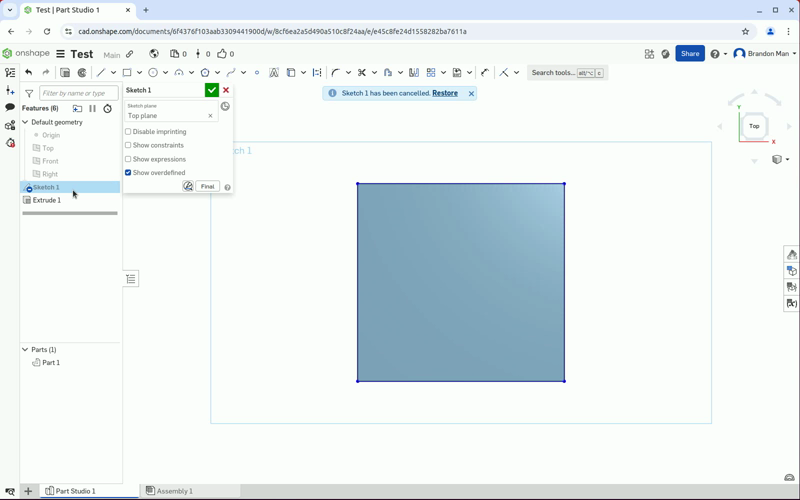
mouse_move(229, 92)
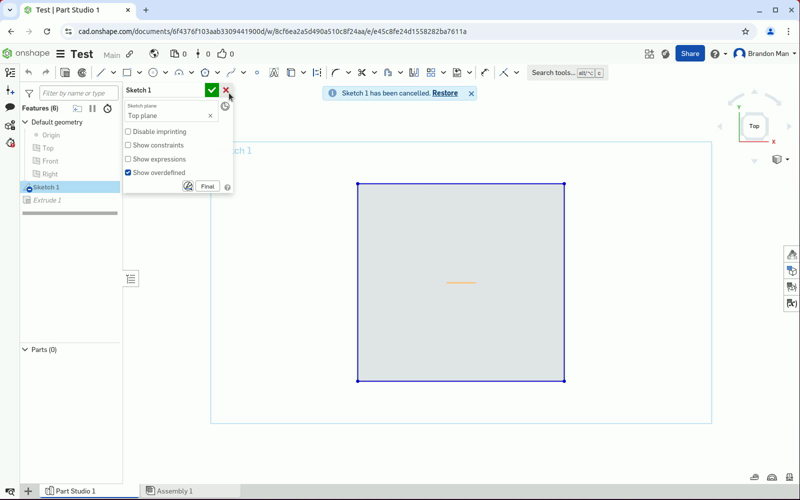
click(229, 92)
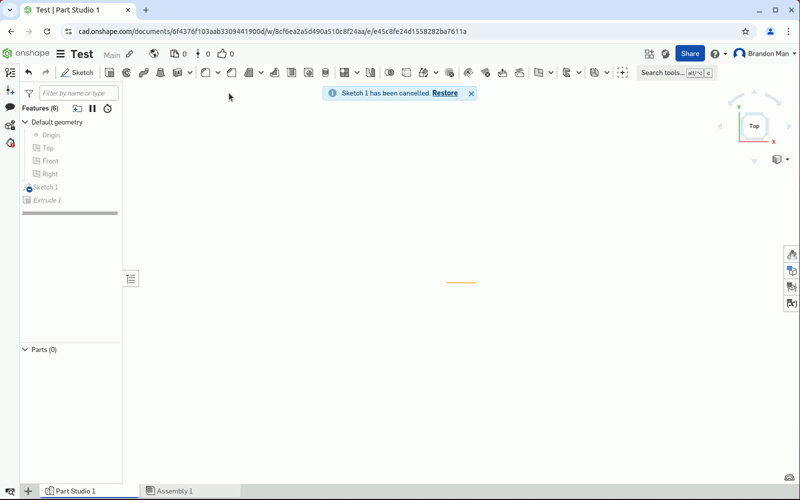
mouse_move(73, 352)
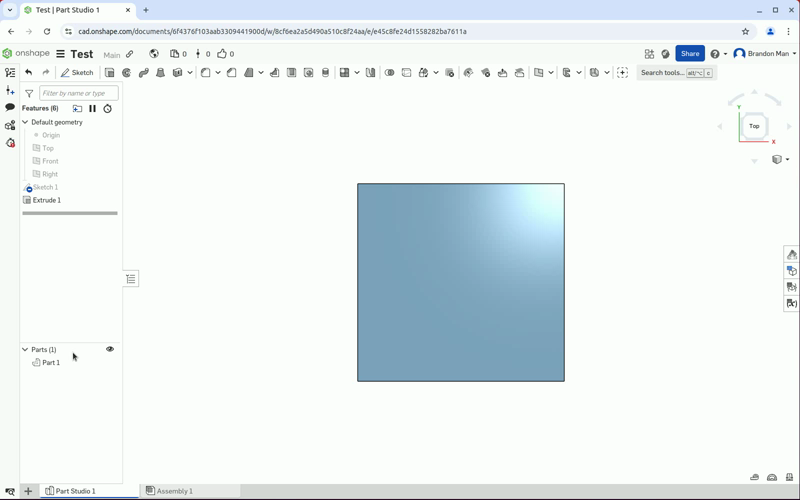
key(y)
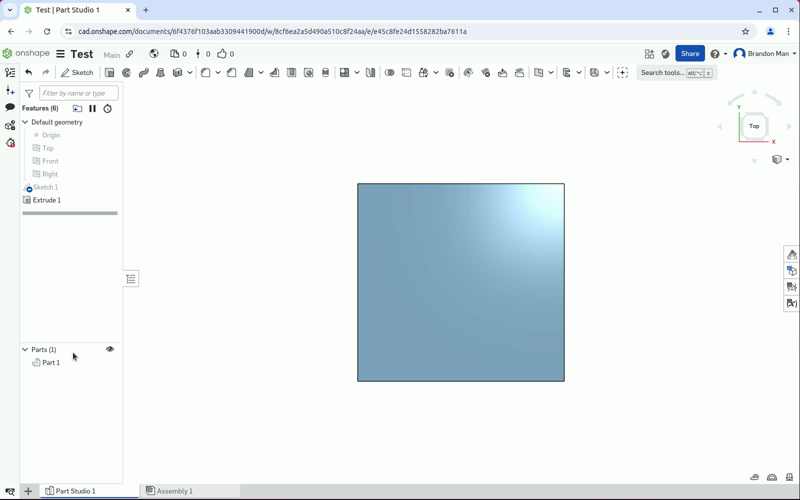
key(shift+p)
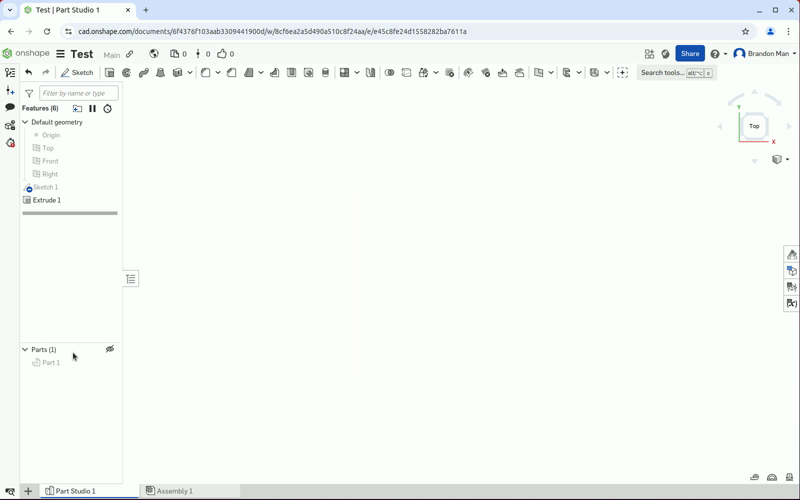
key(space)
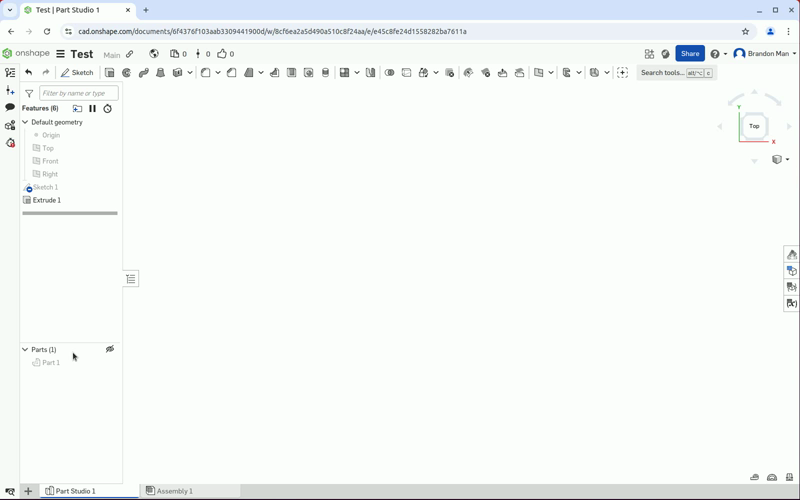
key_down(shift)
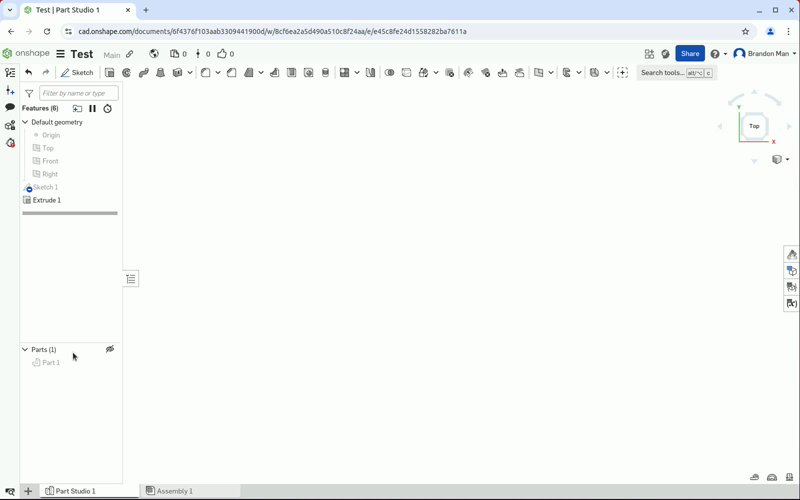
key(up)
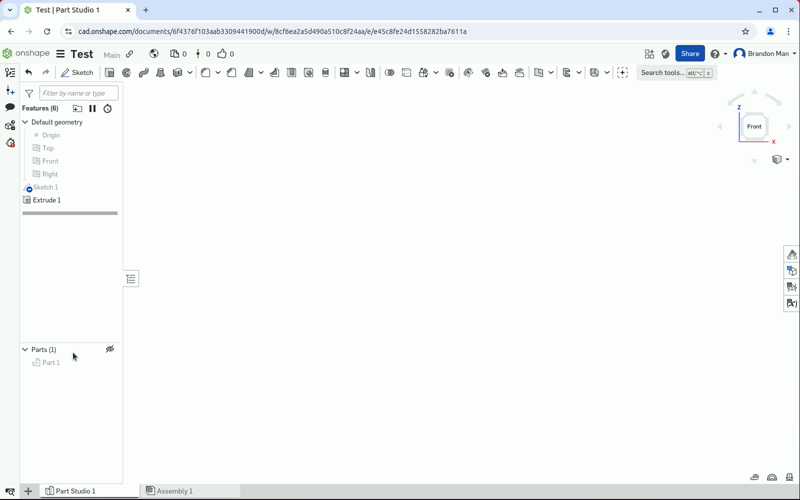
key_up(shift)
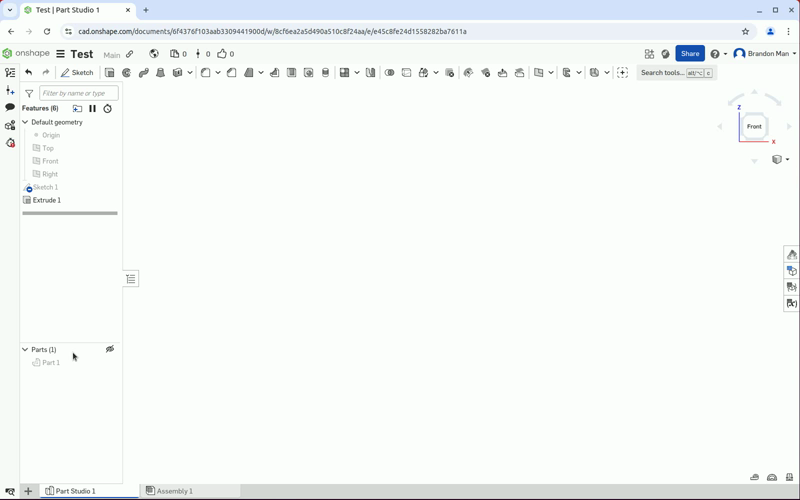
key(space)
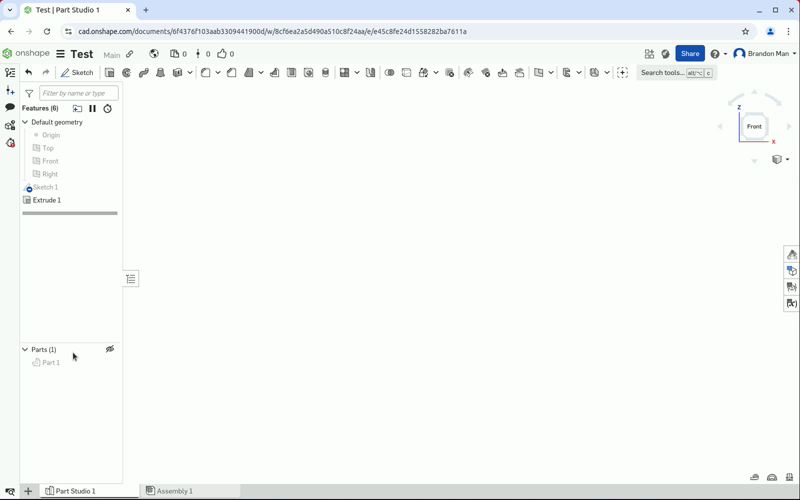
key_down(shift)
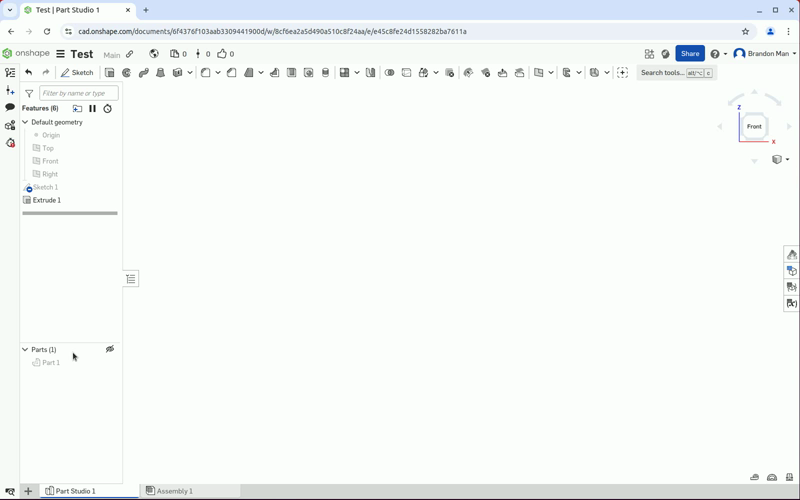
key(left)
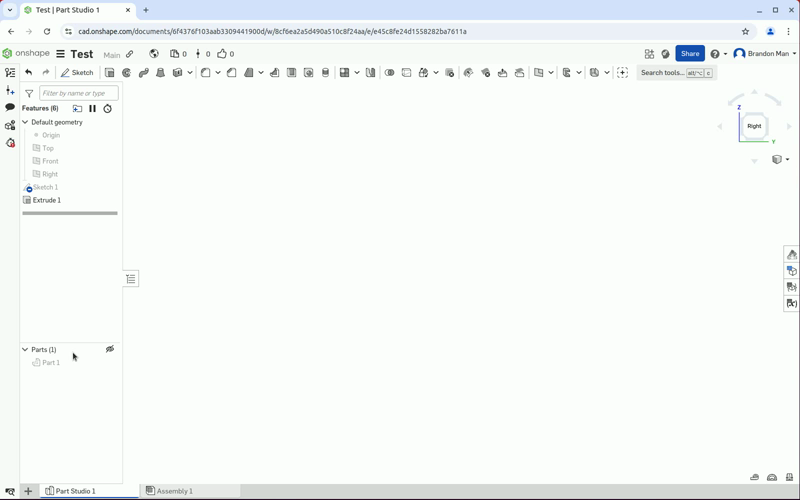
key_up(shift)
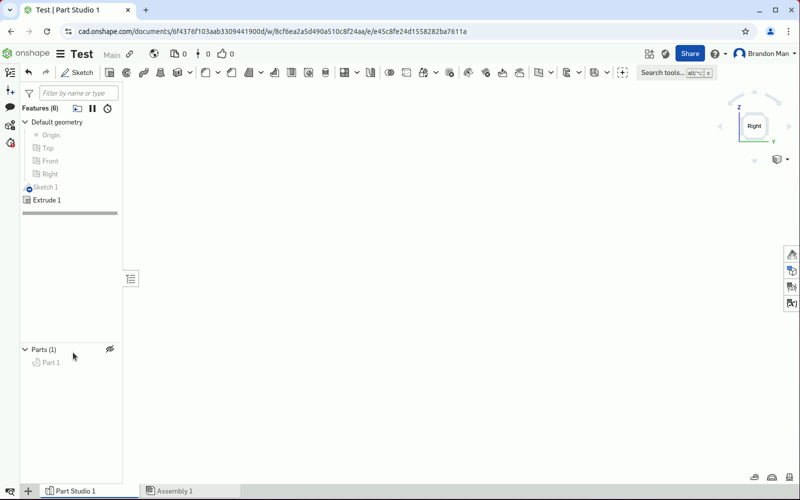
mouse_move(73, 352)
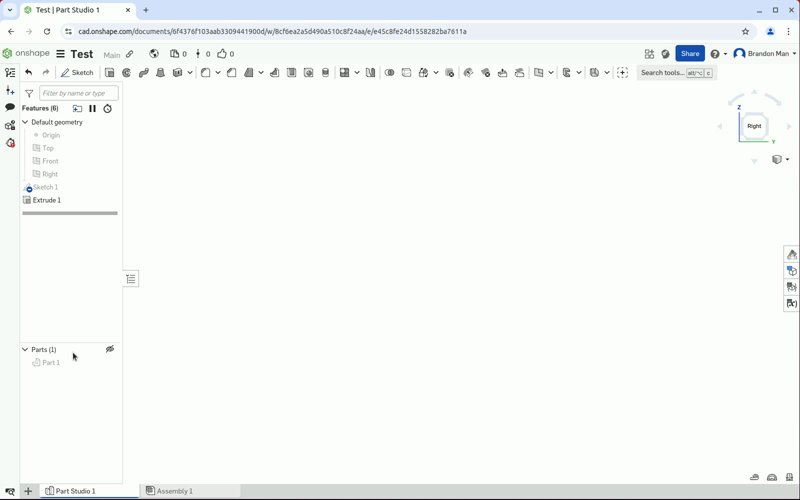
key(shift+y)
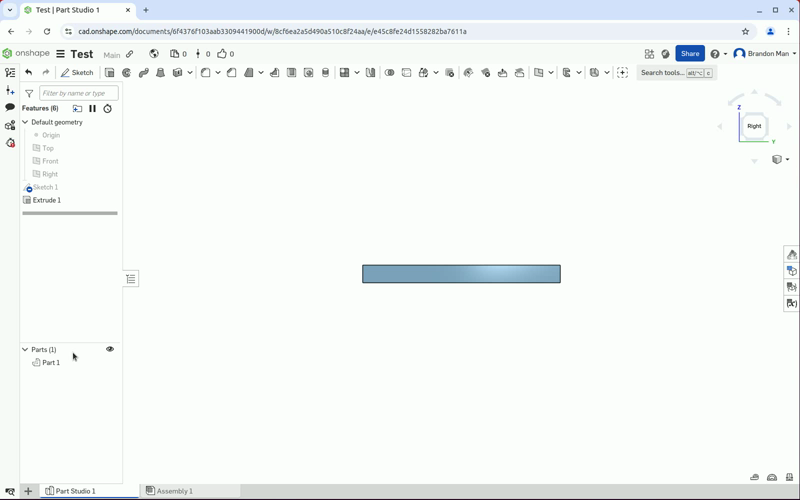
mouse_move(541, 75)
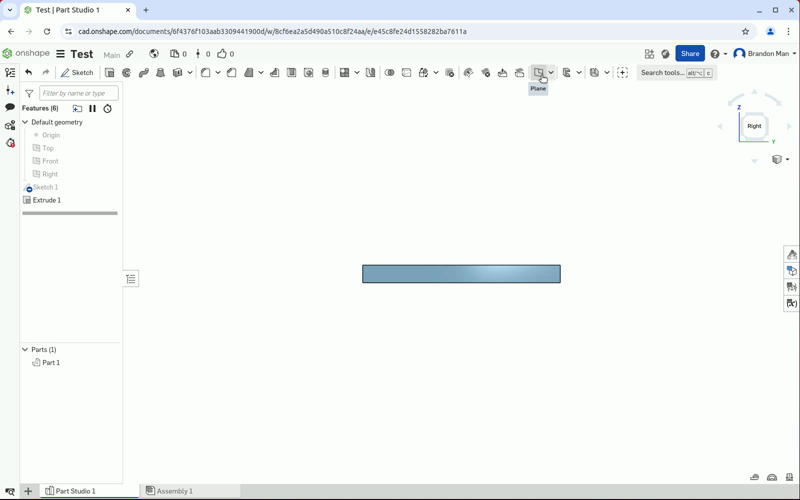
click(541, 75)
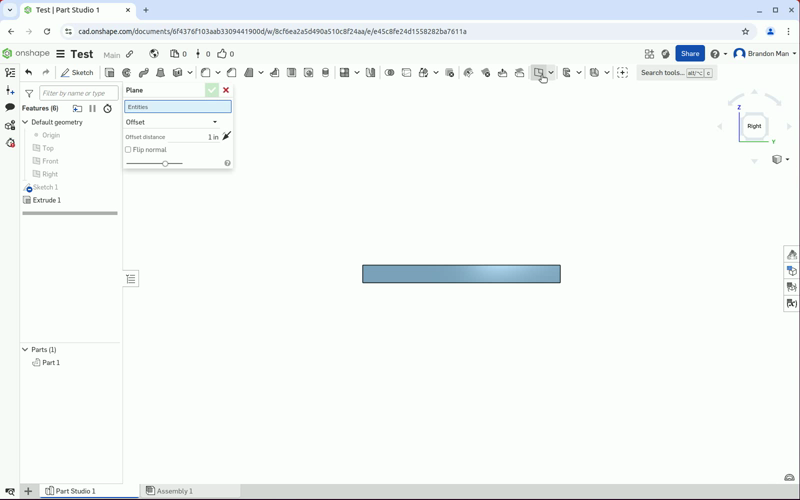
mouse_move(73, 176)
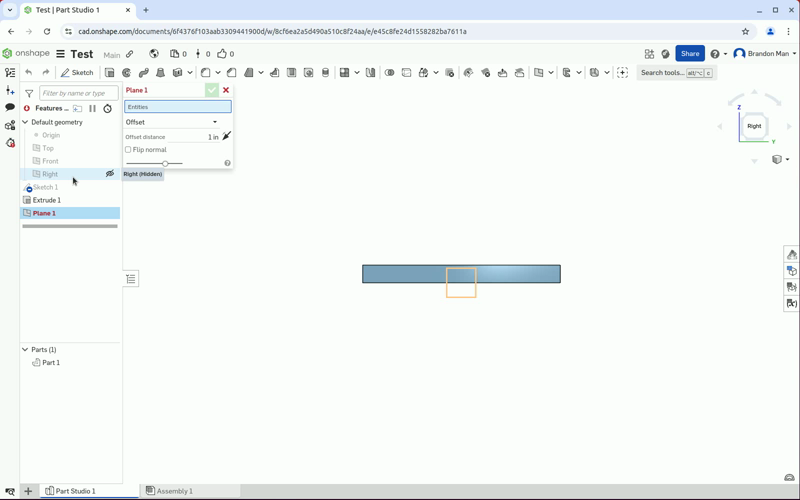
click(73, 176)
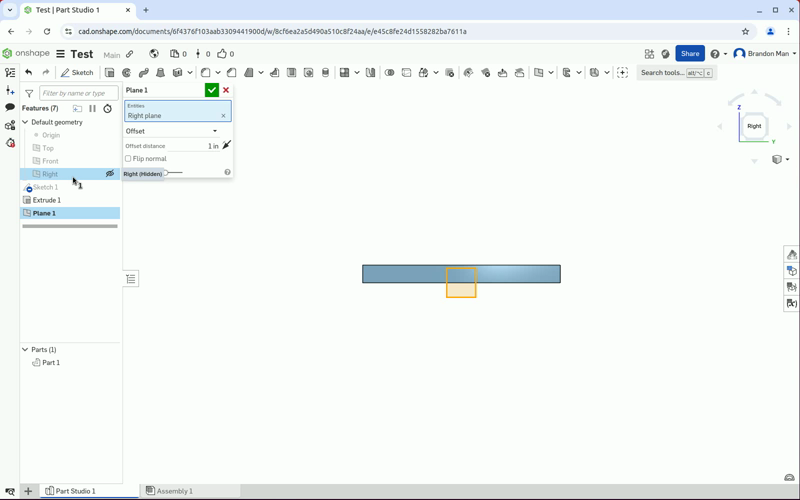
key(tab, 2)
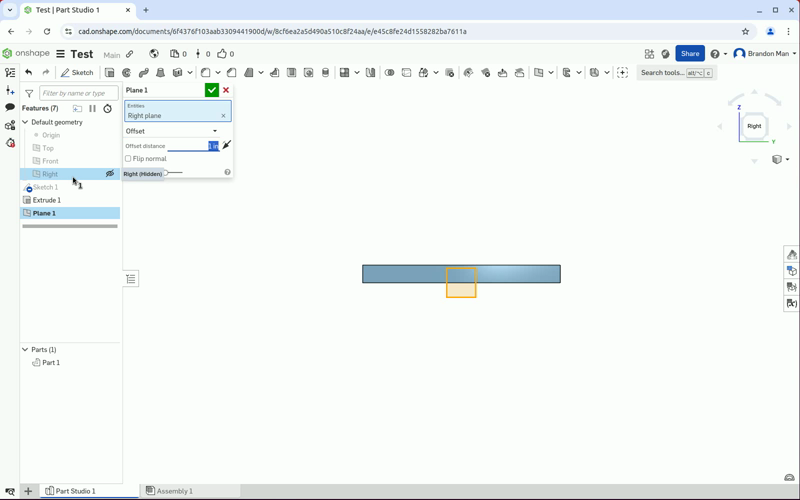
text(21.198)
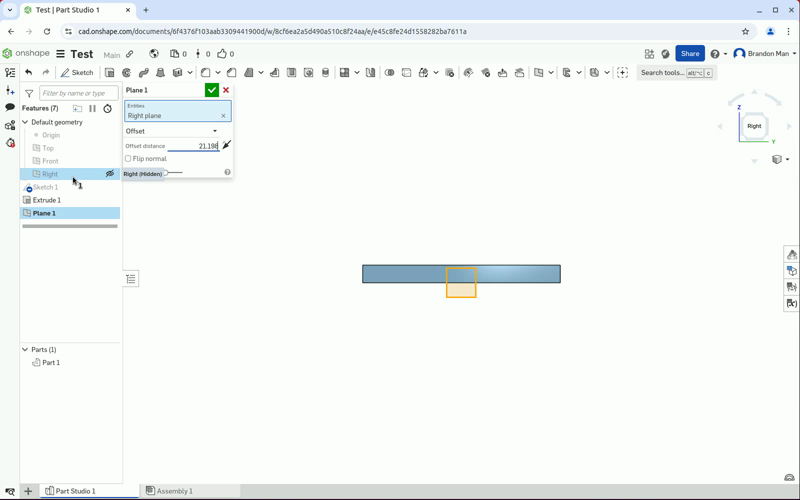
key(enter, 2)
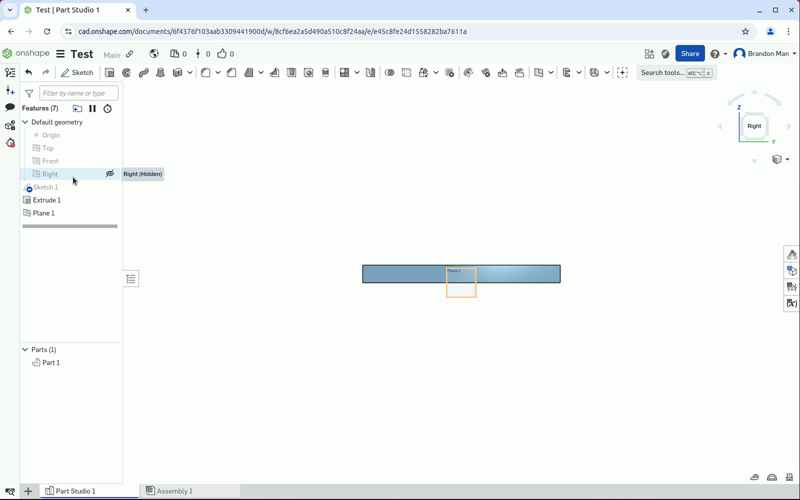
key(shift+s)
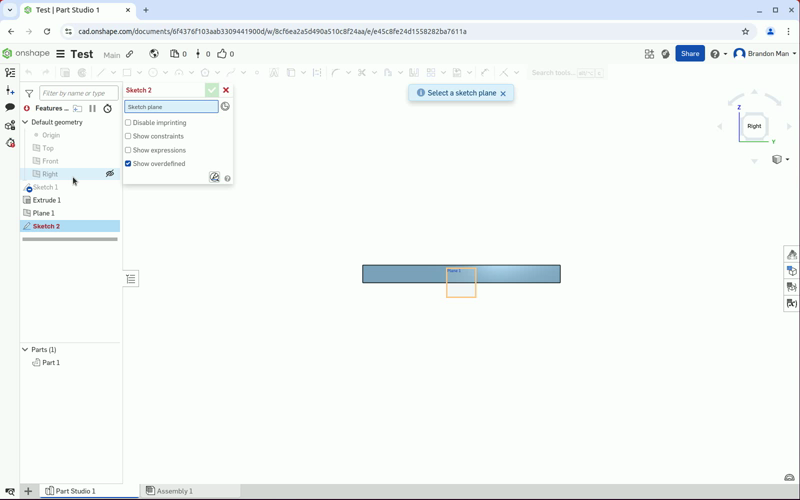
mouse_move(73, 215)
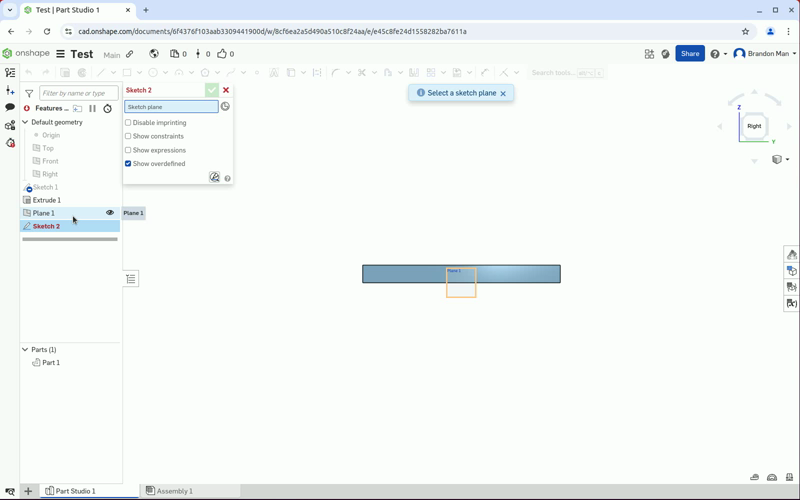
click(73, 215)
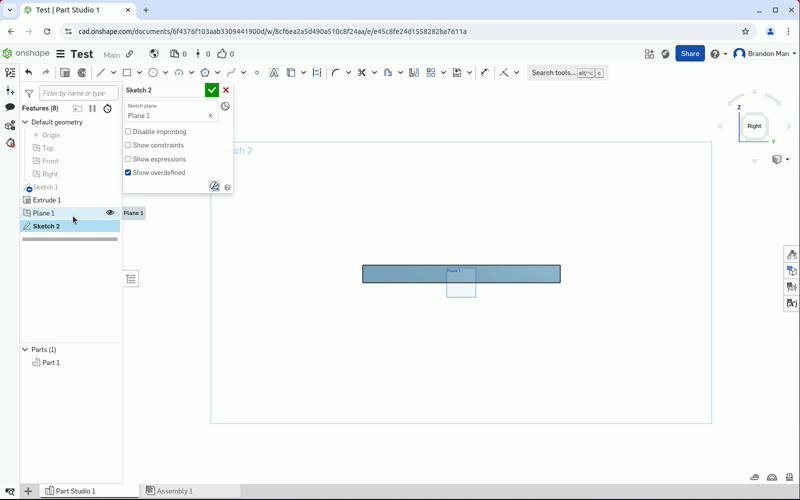
mouse_move(73, 352)
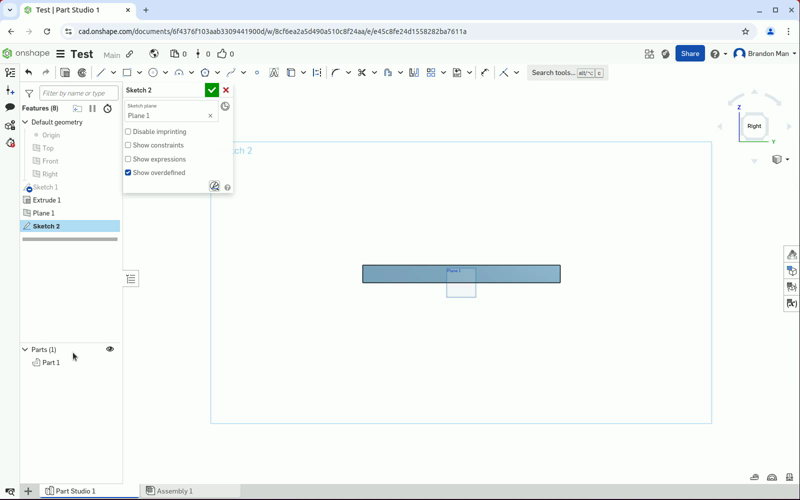
key(y)
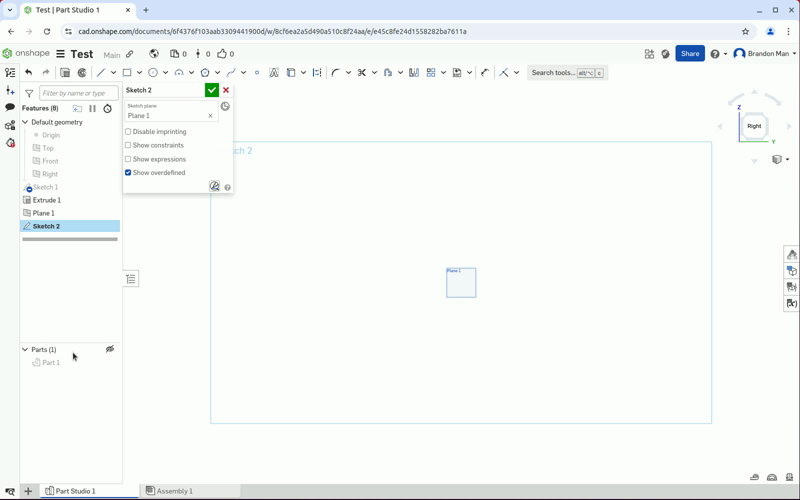
key(l)
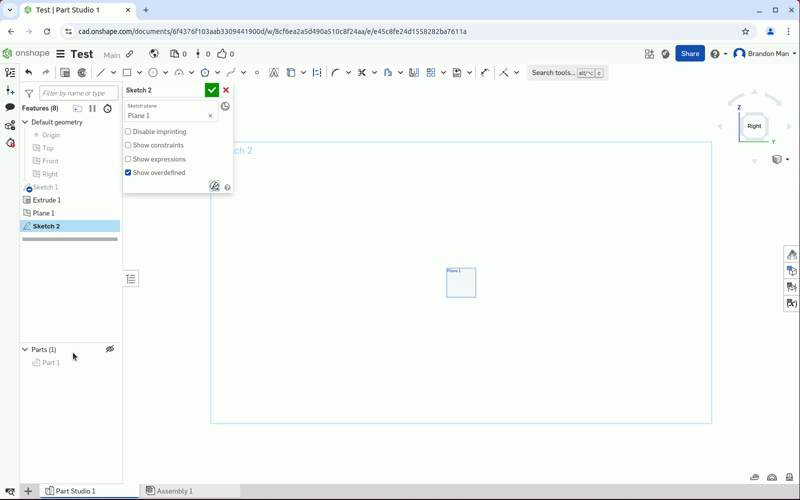
key_down(shift)
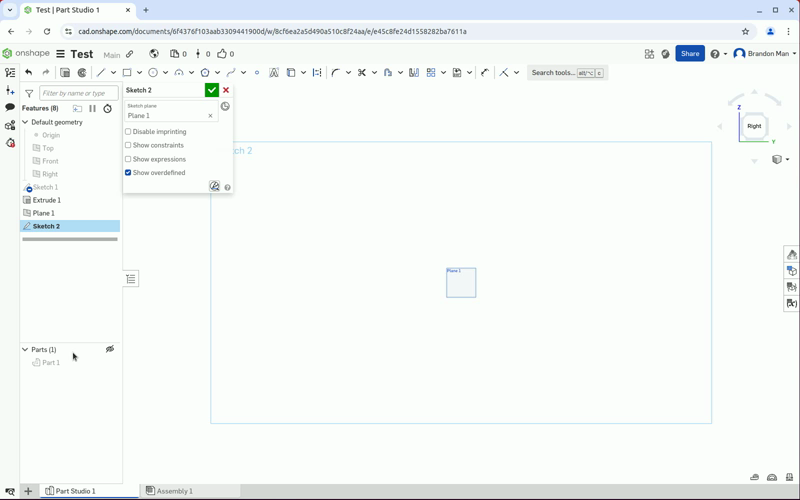
mouse_move(362, 278)
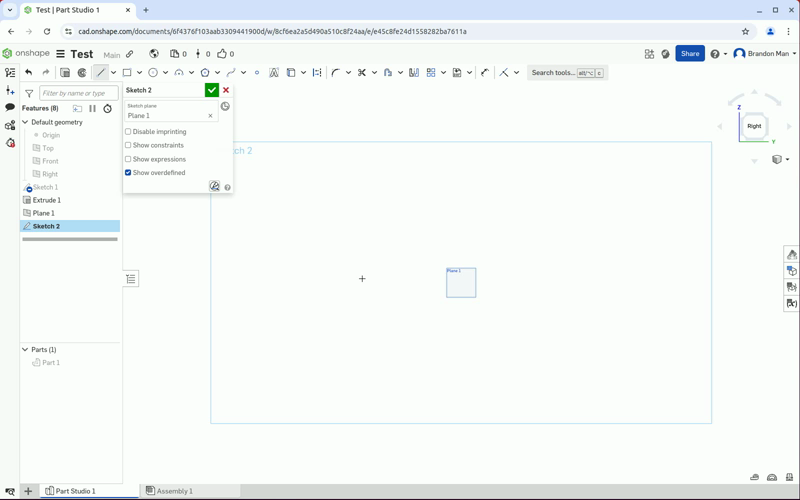
click(362, 278)
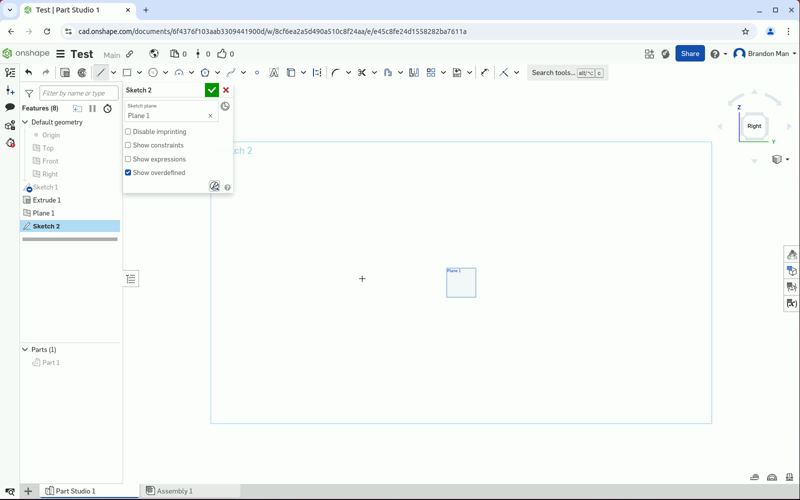
key_up(shift)
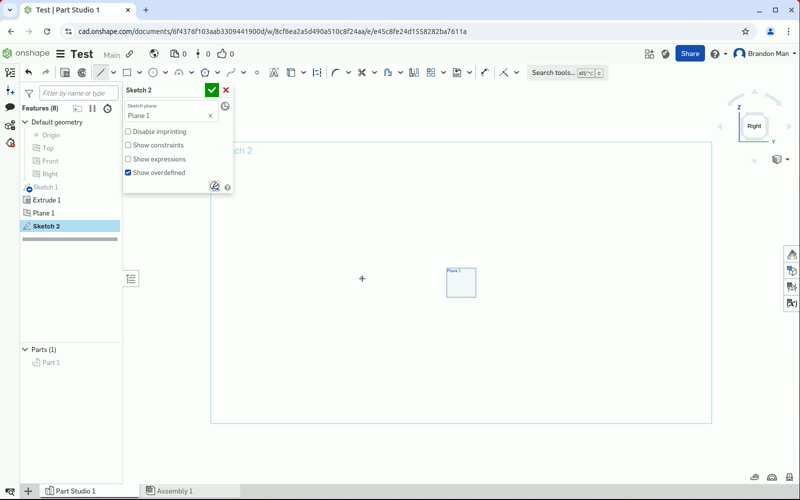
key_down(shift)
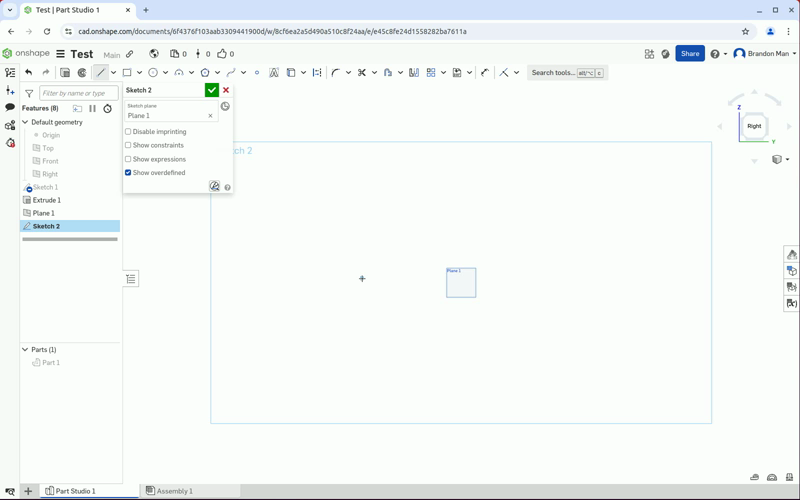
mouse_move(559, 278)
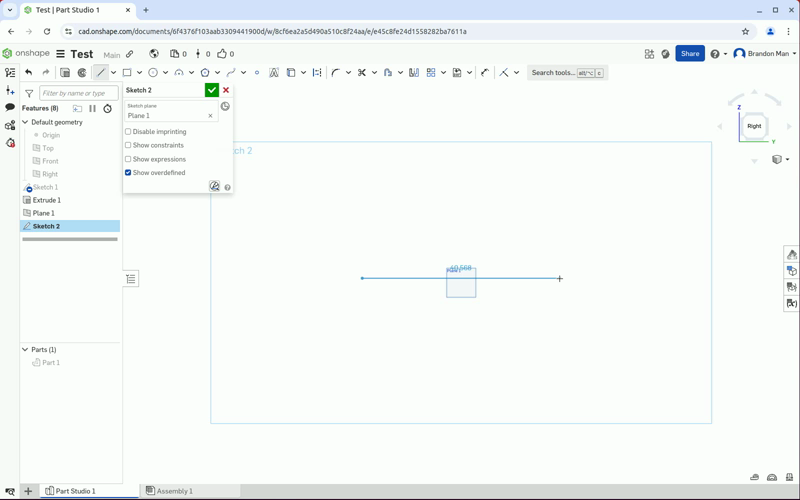
click(559, 278)
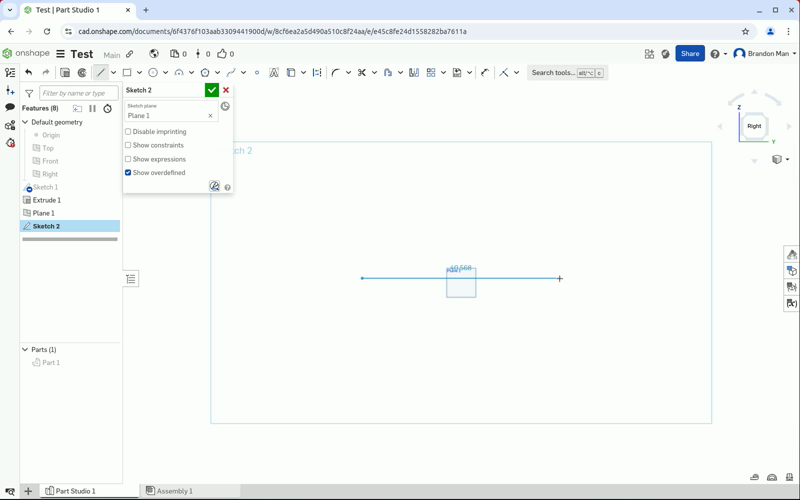
key_up(shift)
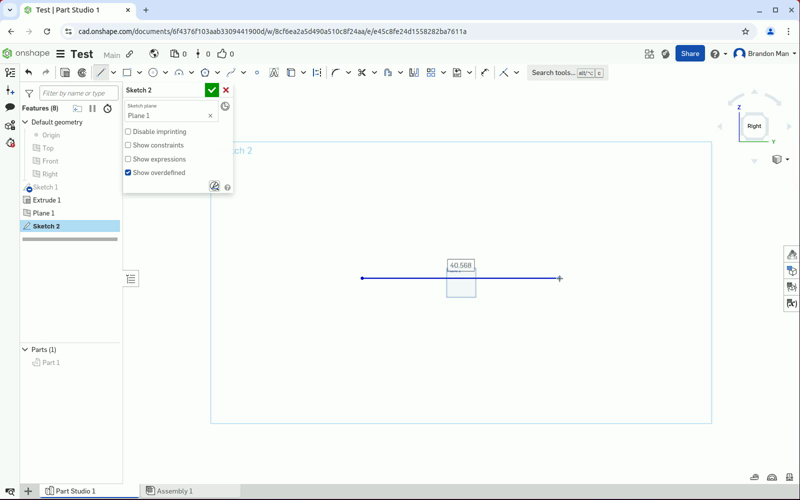
key_down(shift)
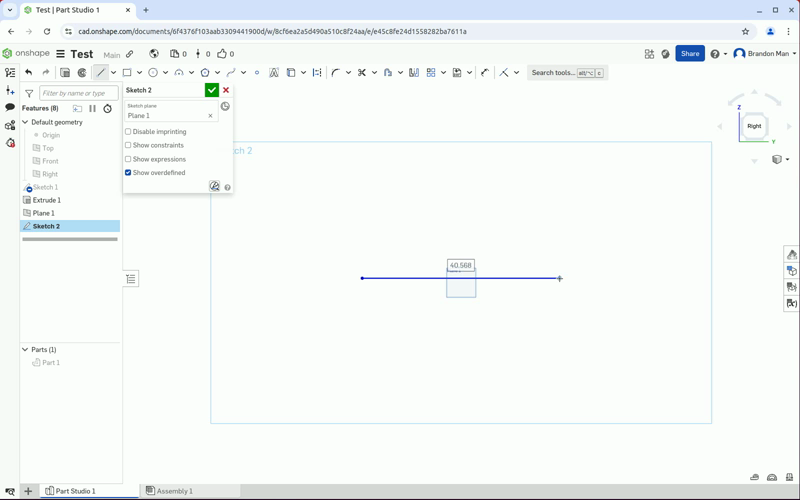
mouse_move(589, 278)
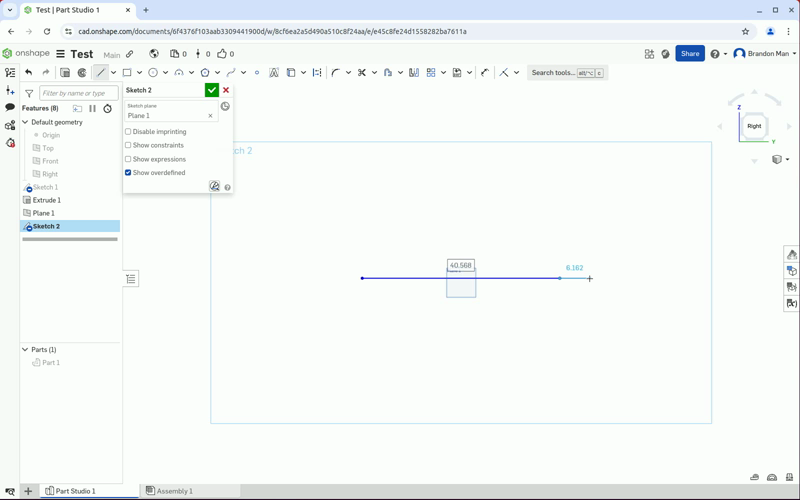
mouse_move(559, 270)
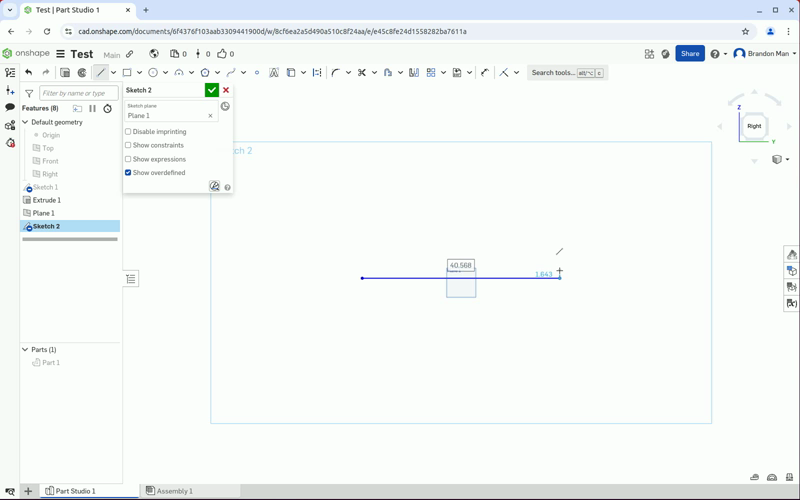
click(559, 270)
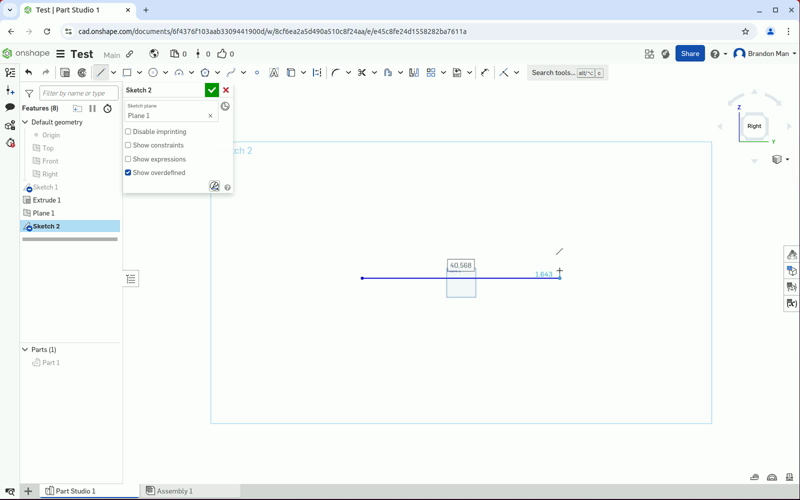
key_up(shift)
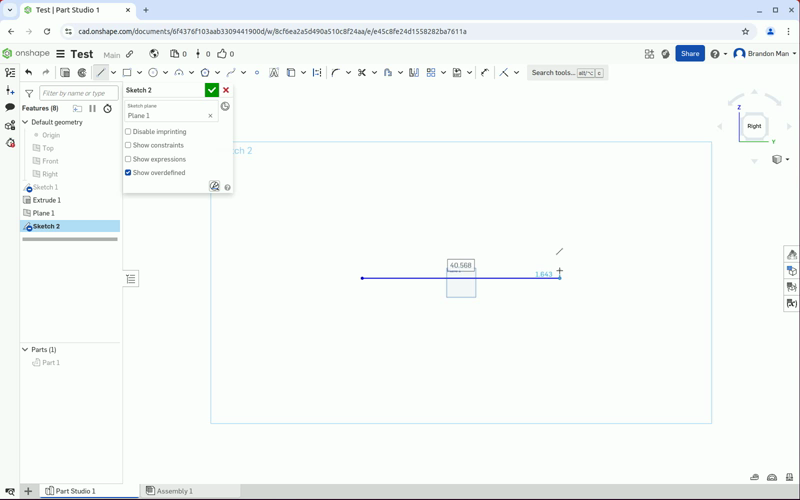
key_down(shift)
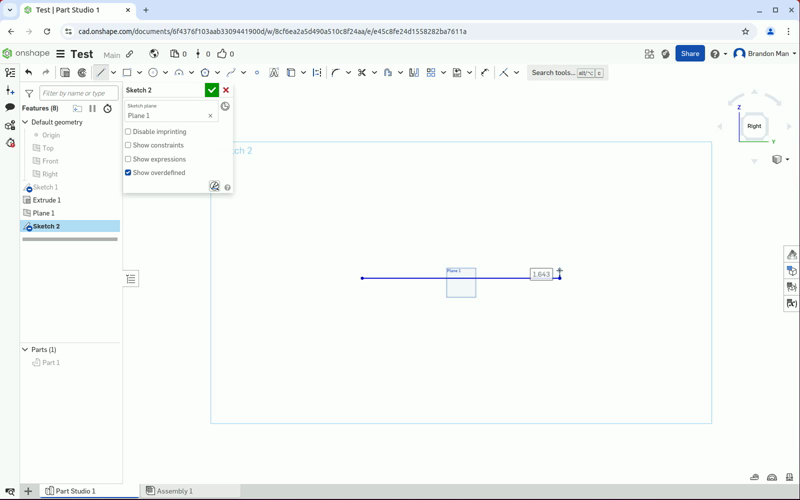
mouse_move(362, 270)
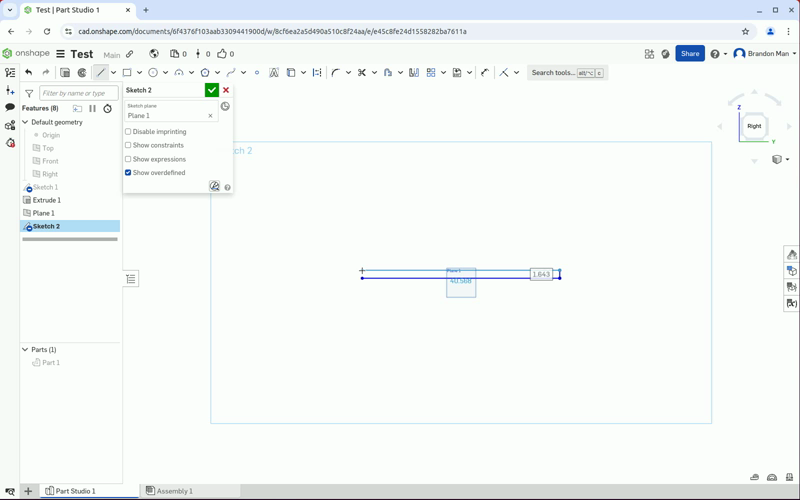
click(362, 270)
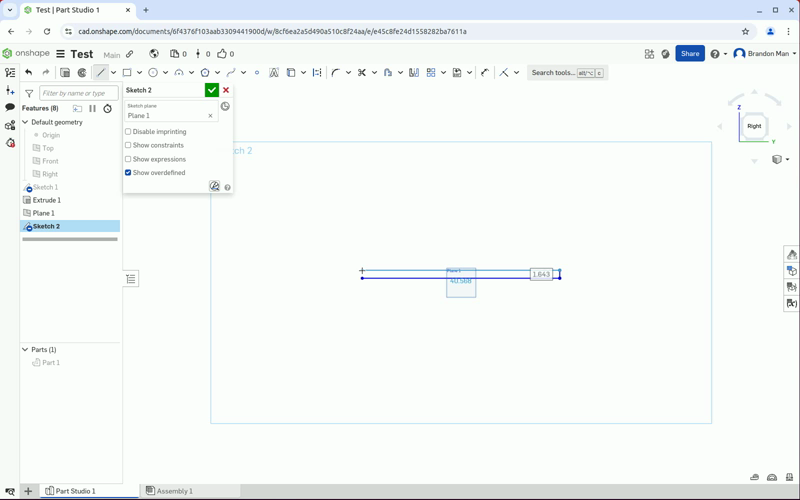
key_up(shift)
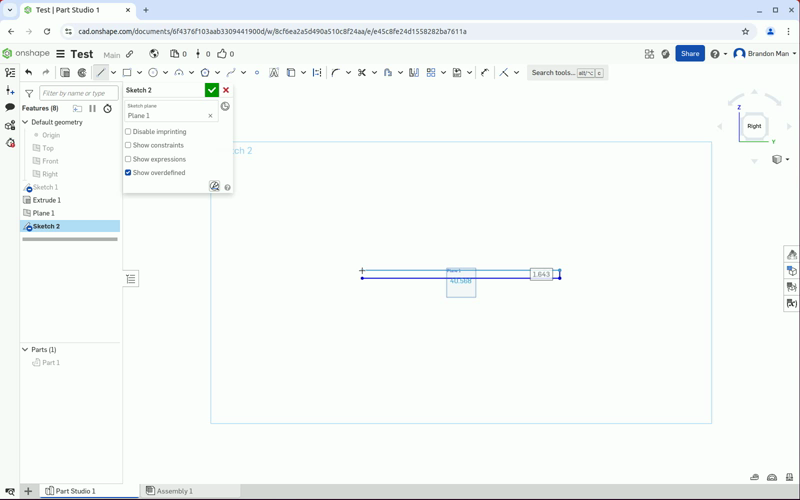
mouse_move(392, 270)
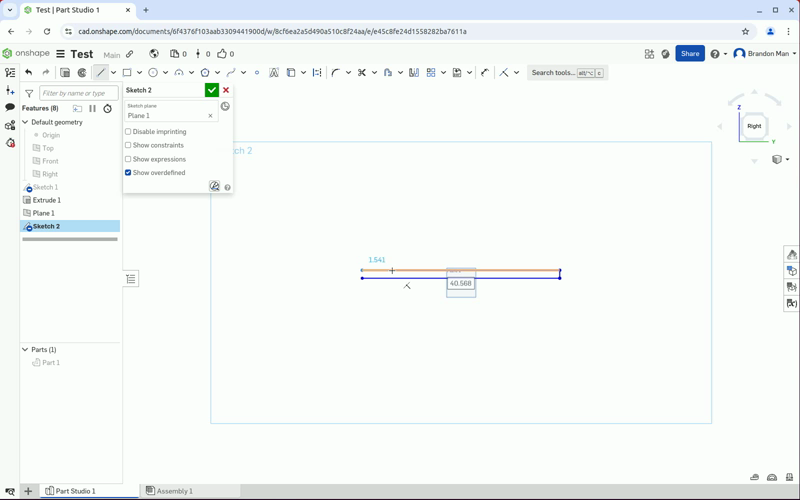
key_down(shift)
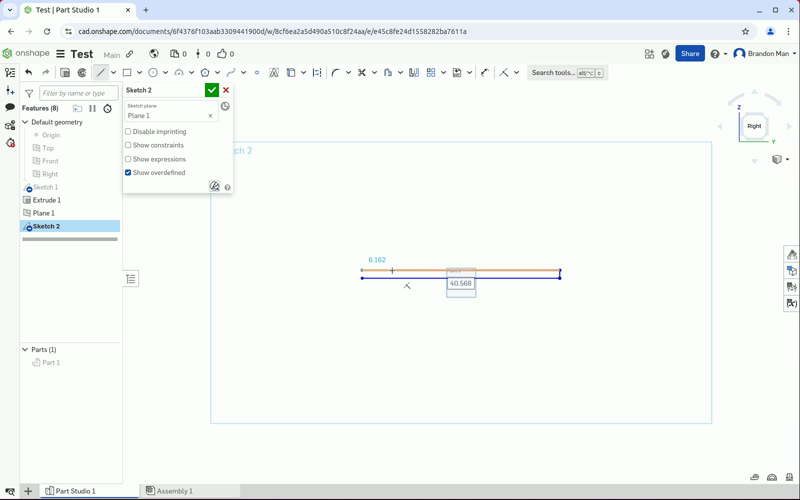
mouse_move(362, 278)
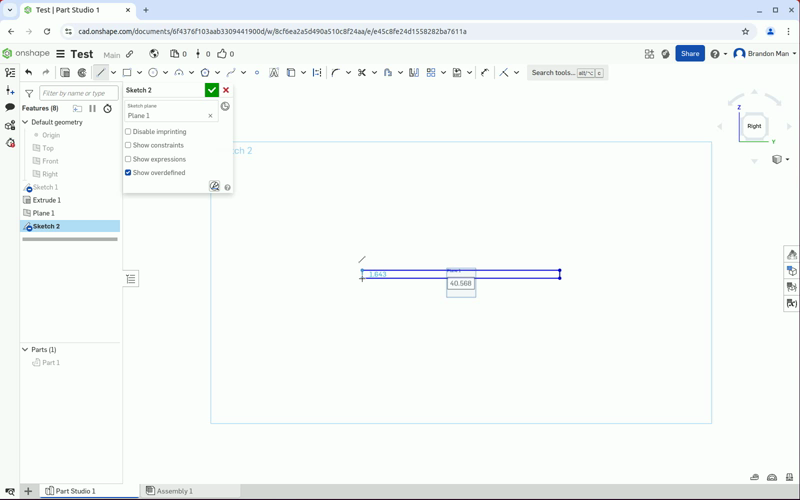
key_up(shift)
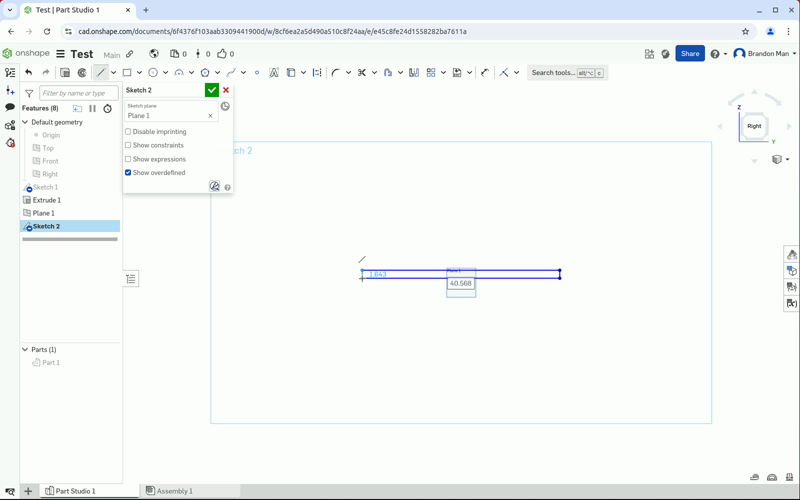
click(362, 278)
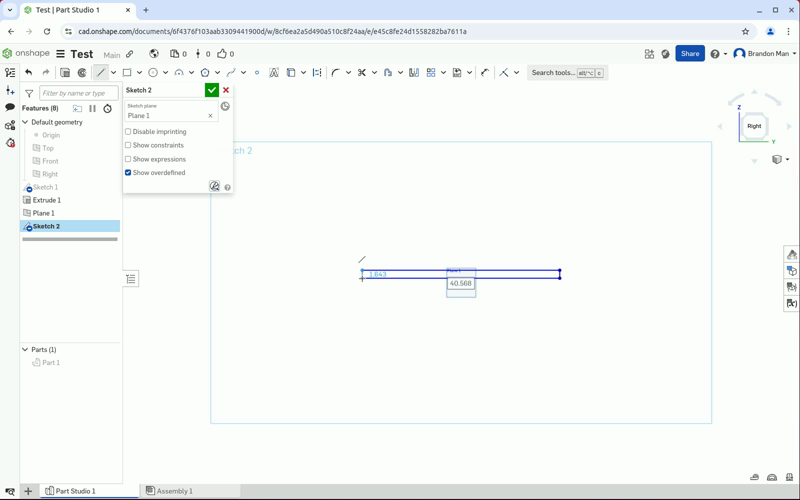
key(esc)
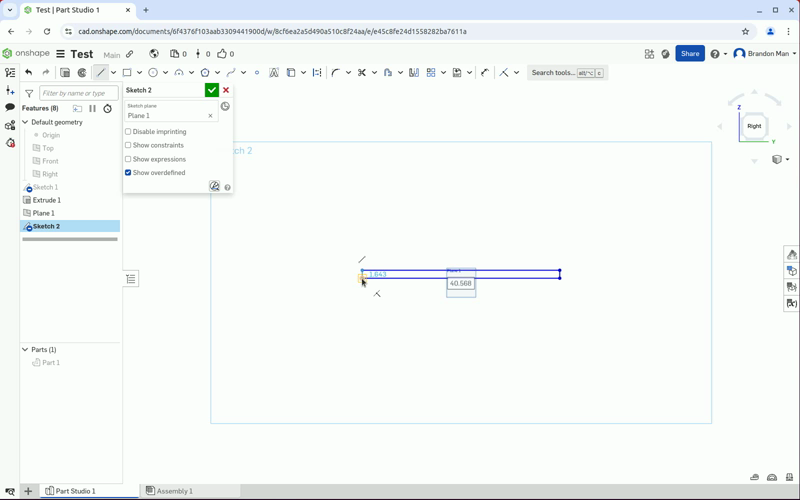
mouse_move(426, 274)
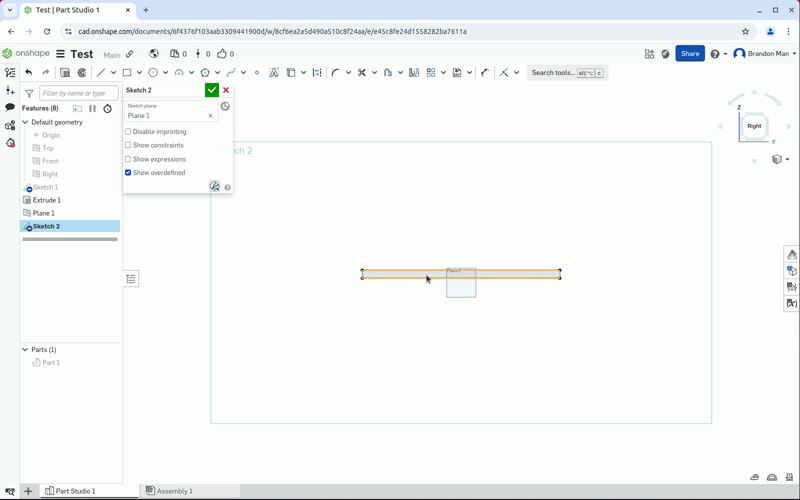
scroll(6)
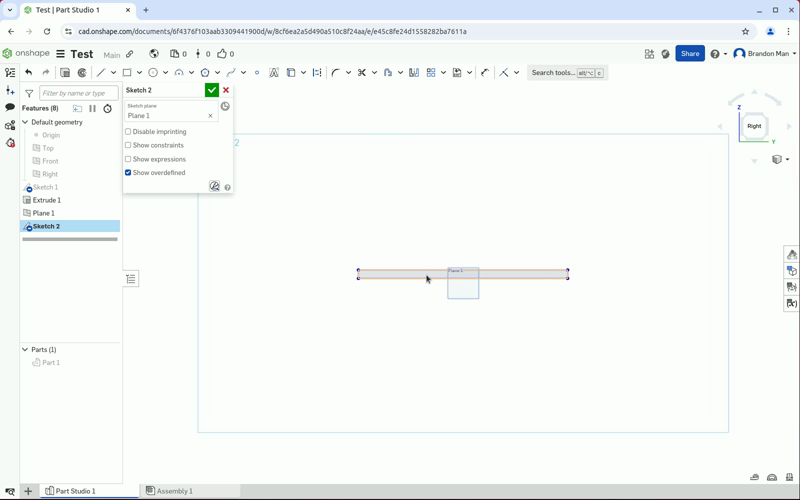
scroll(6)
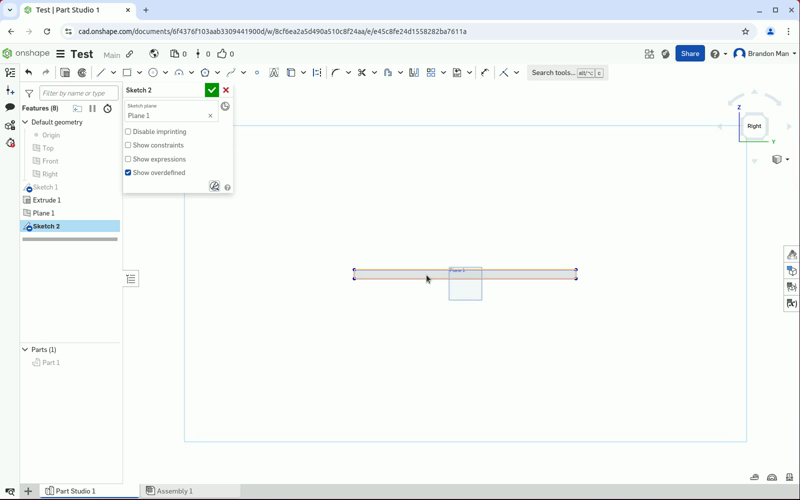
scroll(6)
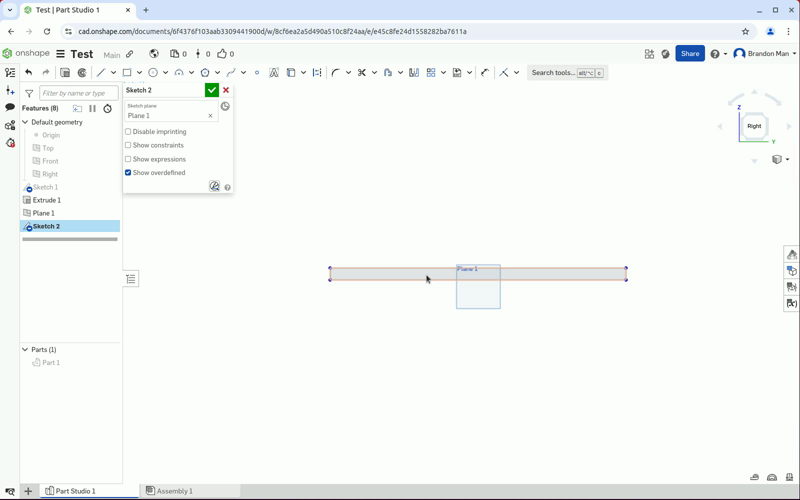
scroll(6)
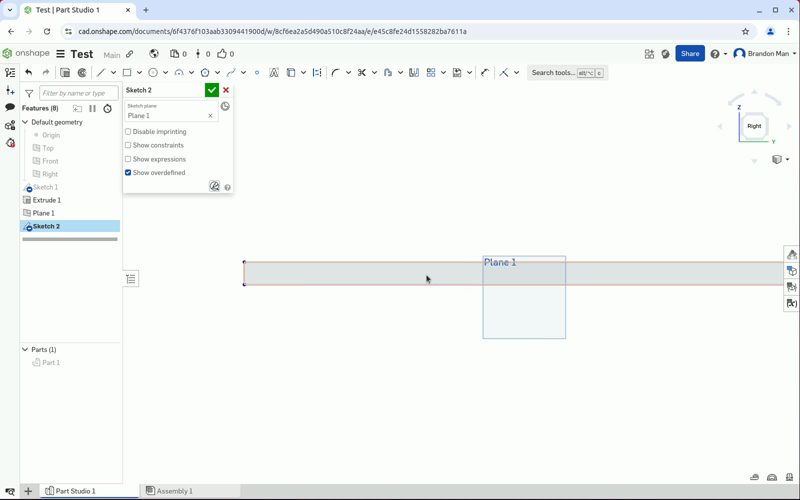
scroll(6)
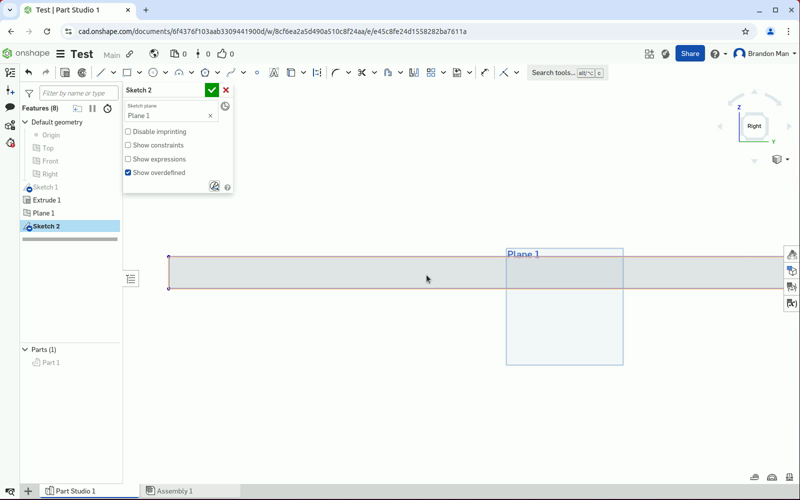
scroll(6)
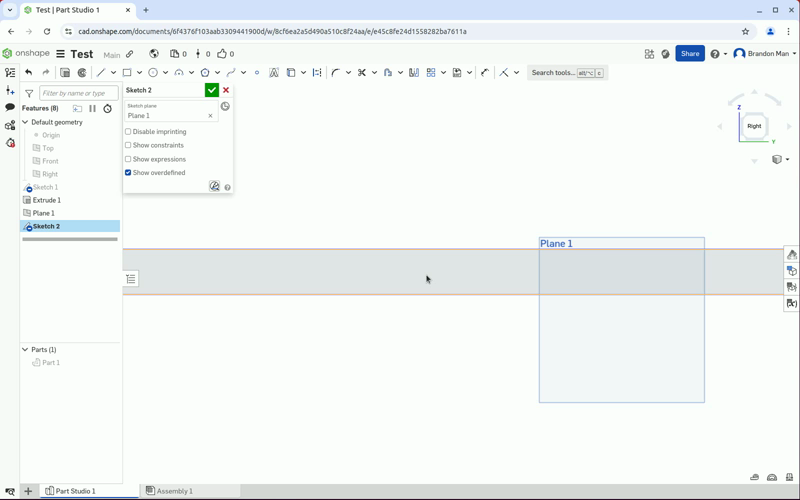
scroll(6)
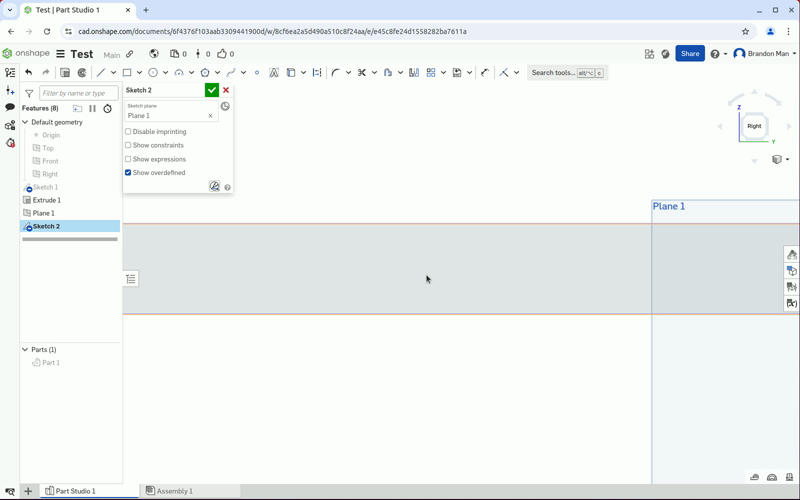
click(426, 274)
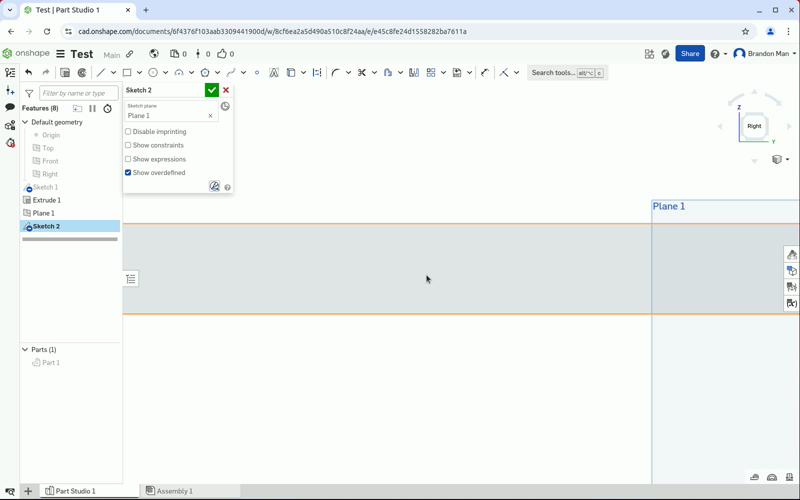
scroll(-6)
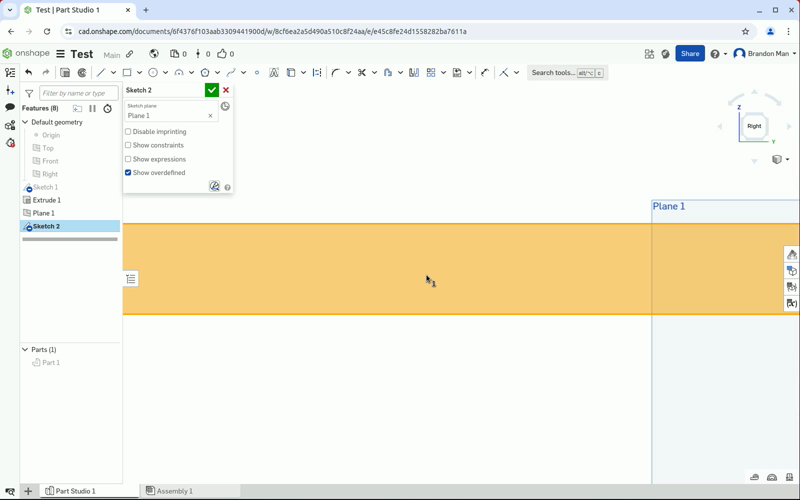
scroll(-6)
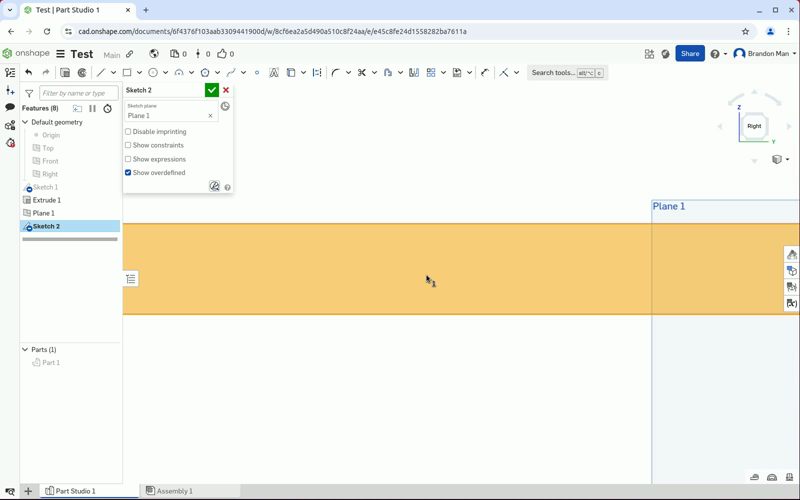
scroll(-6)
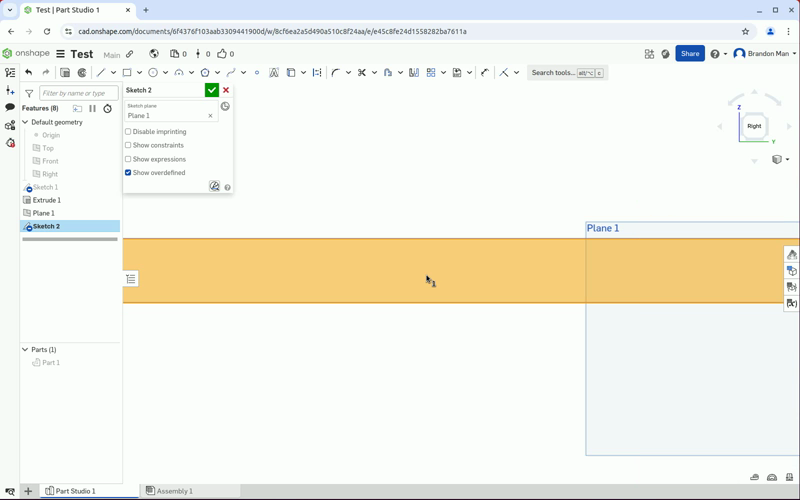
scroll(-6)
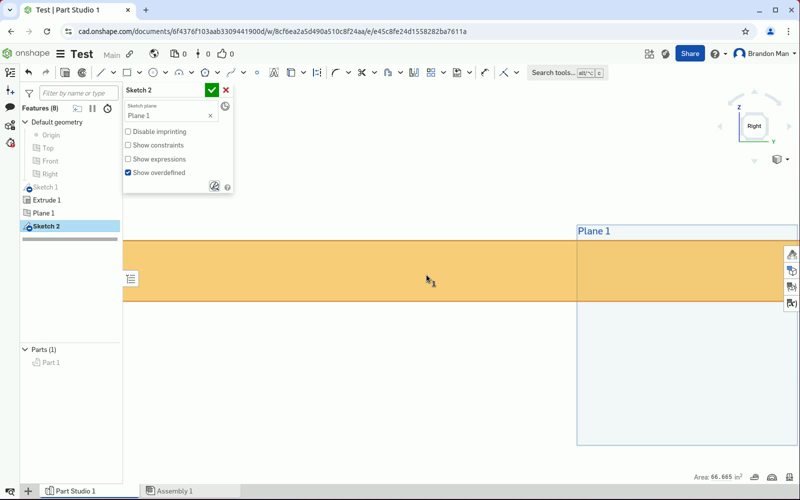
scroll(-6)
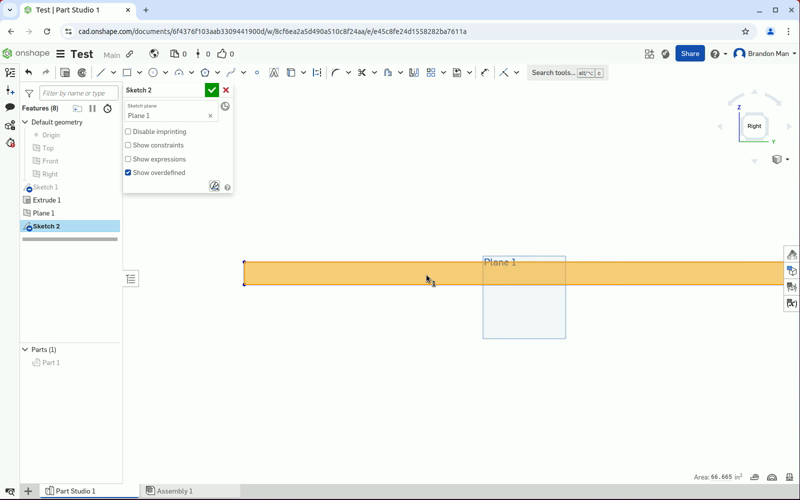
scroll(-6)
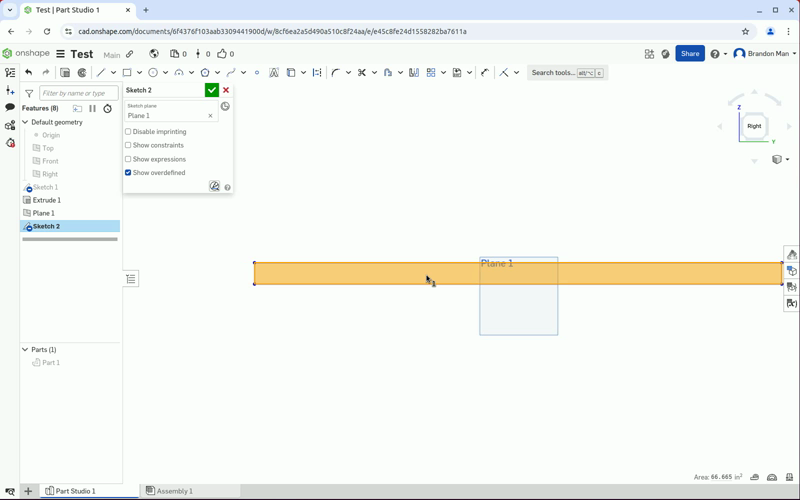
scroll(-6)
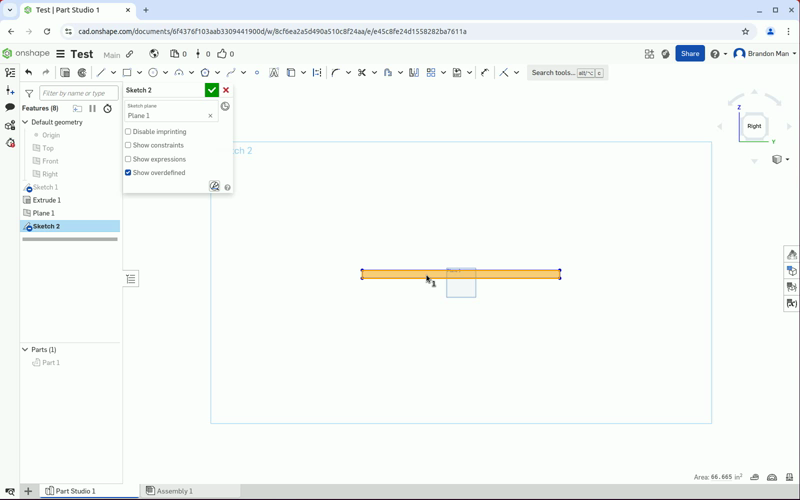
mouse_move(73, 352)
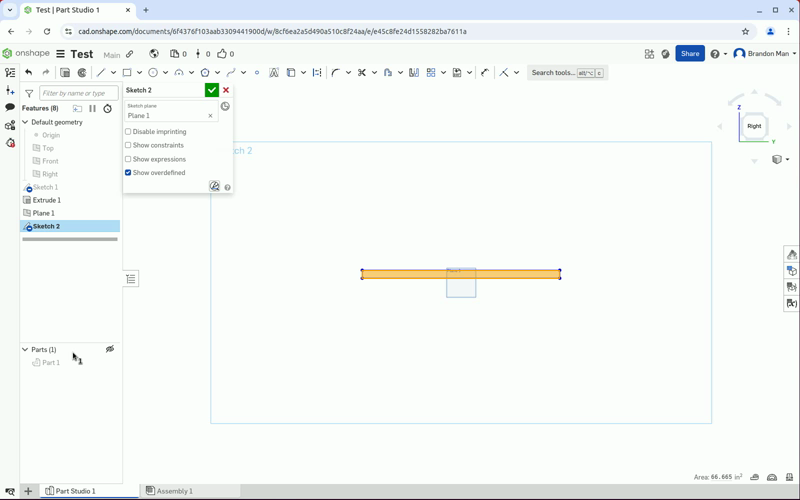
key(shift+y)
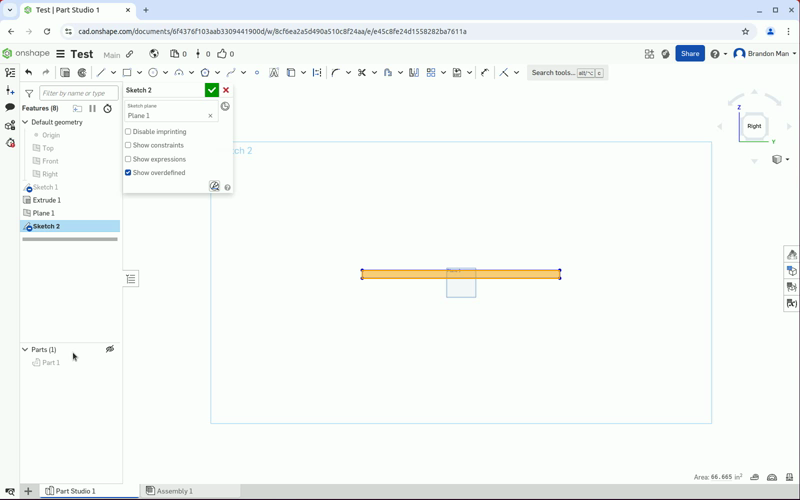
key(shift+e)
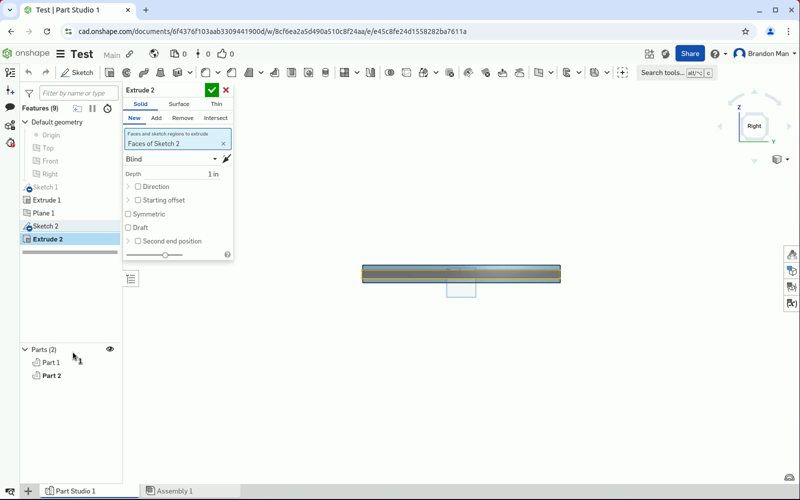
mouse_move(143, 106)
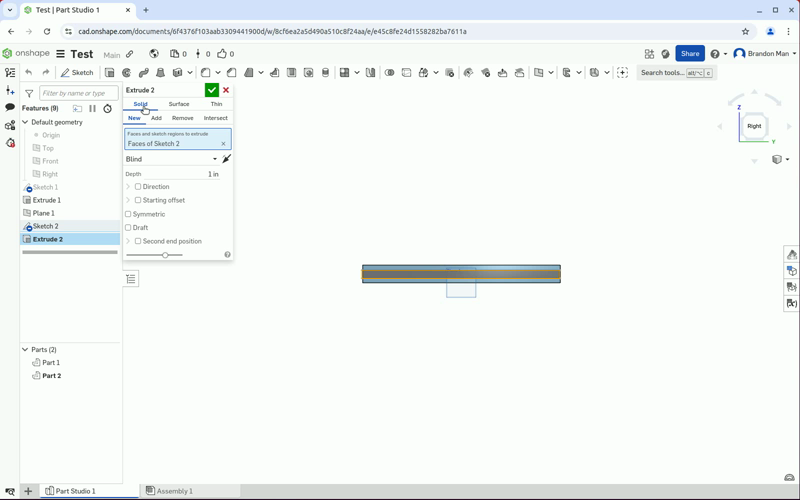
click(143, 106)
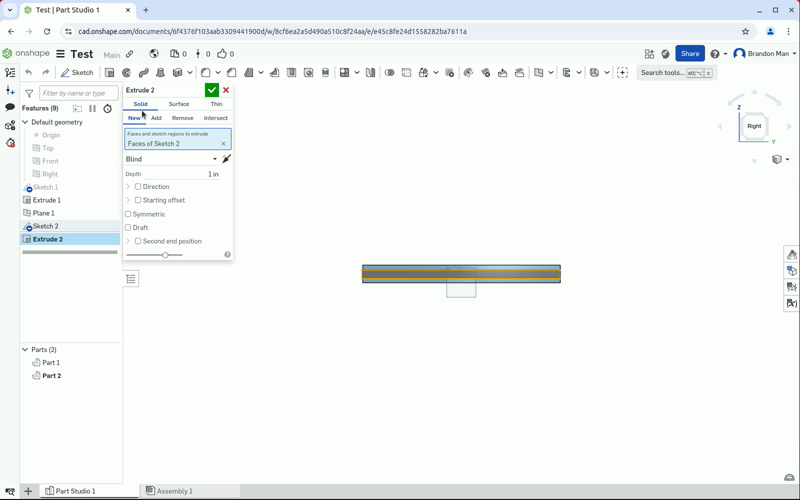
mouse_move(137, 120)
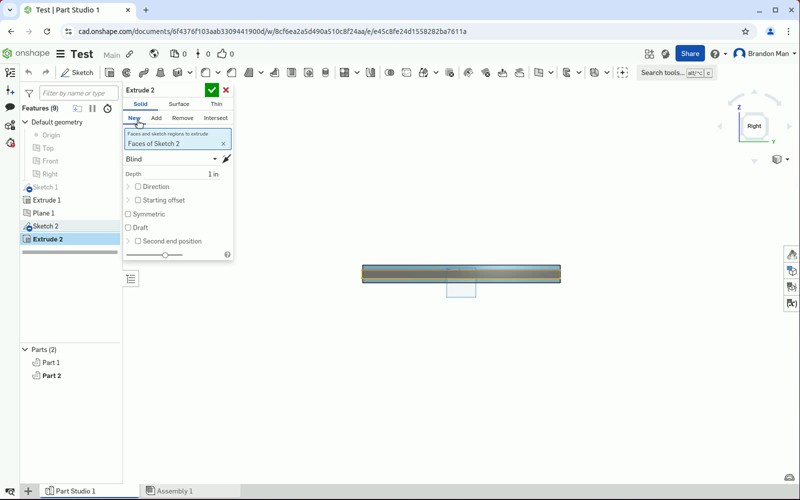
click(137, 120)
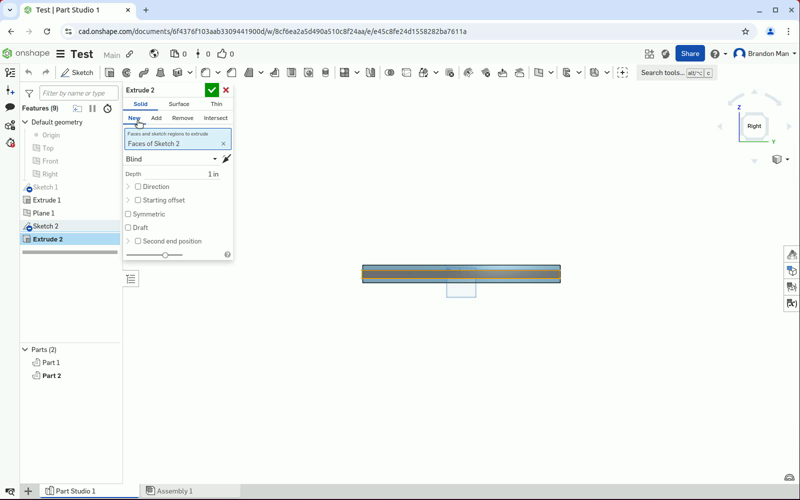
key(tab, 4)
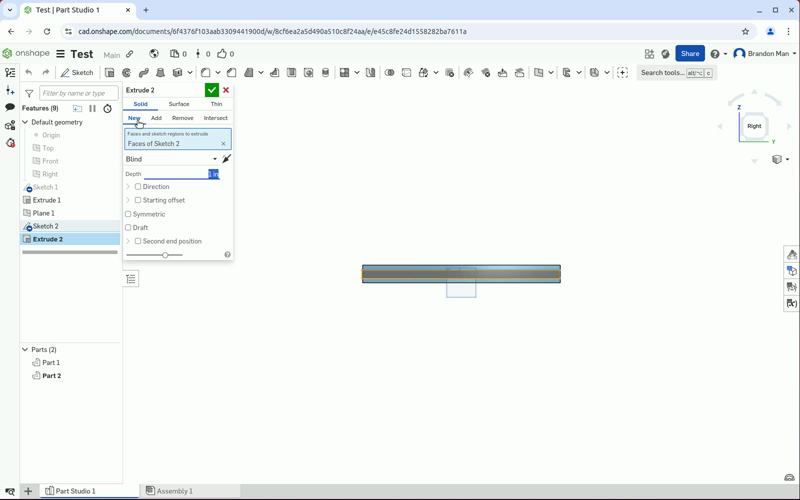
text(1.926)
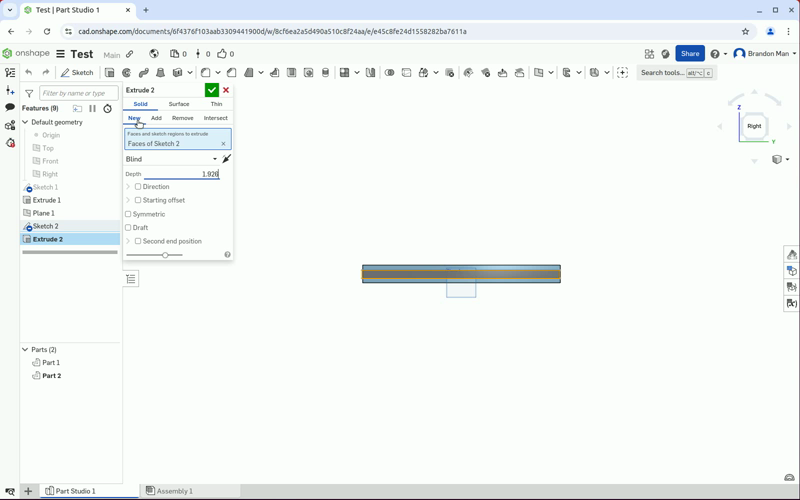
key(enter)
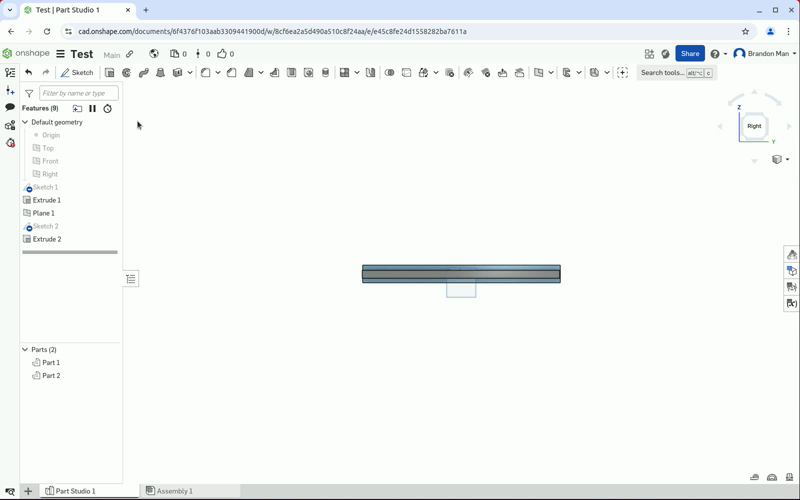
key(shift+h)
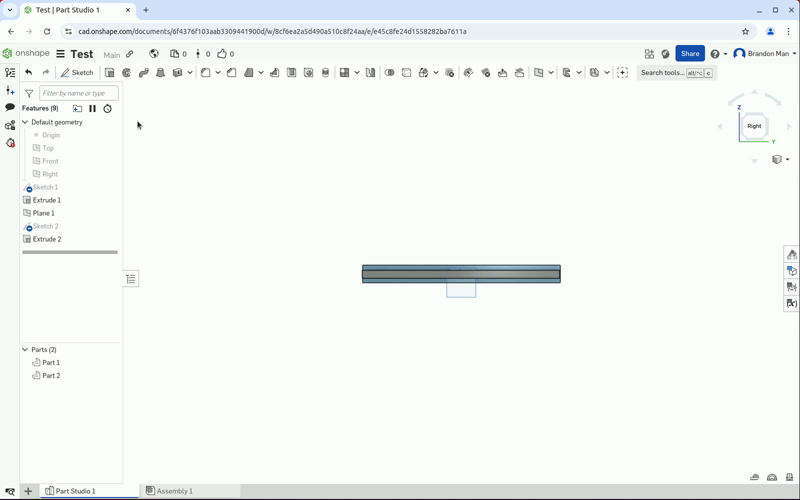
key(shift+h)
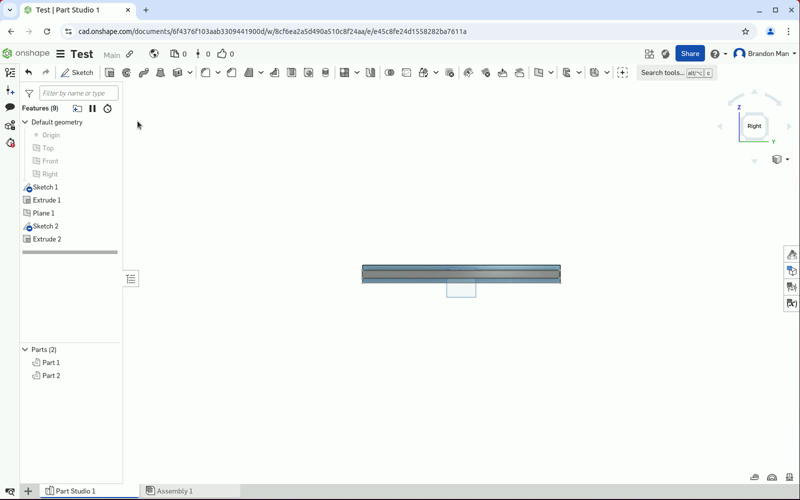
key(shift+7)
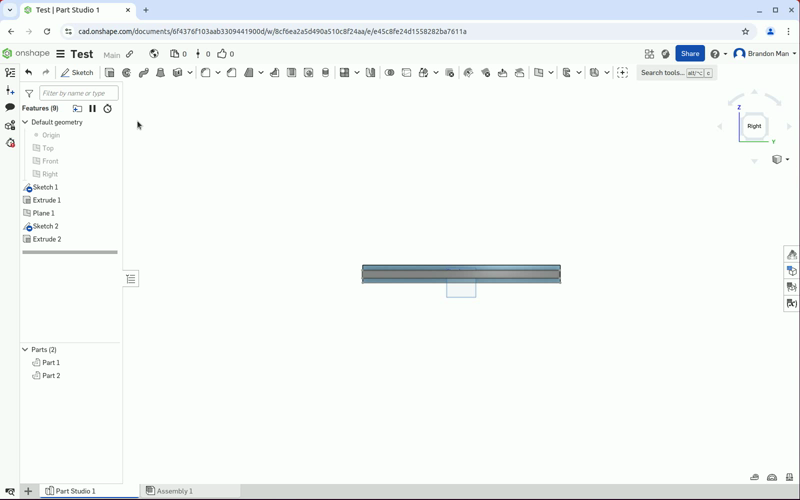
key(right, 2)
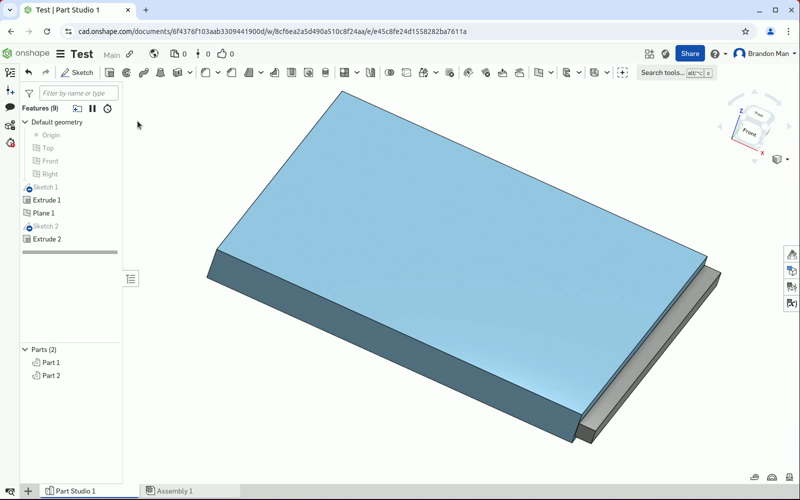
key(down, 2)
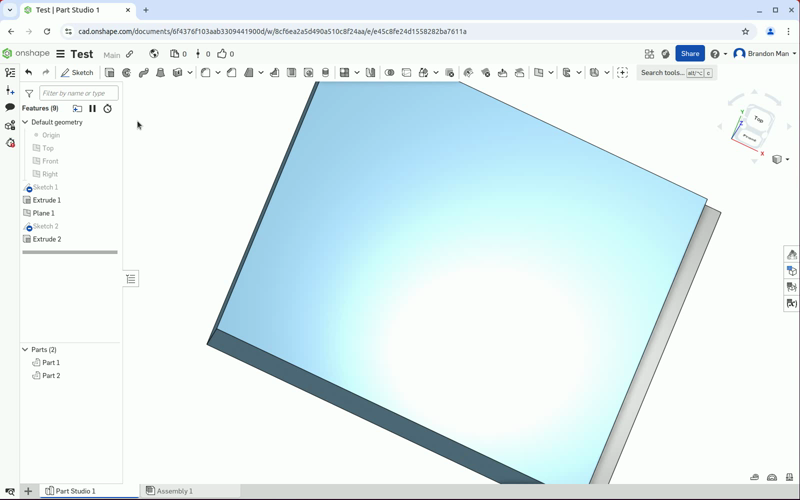
key(up, 2)
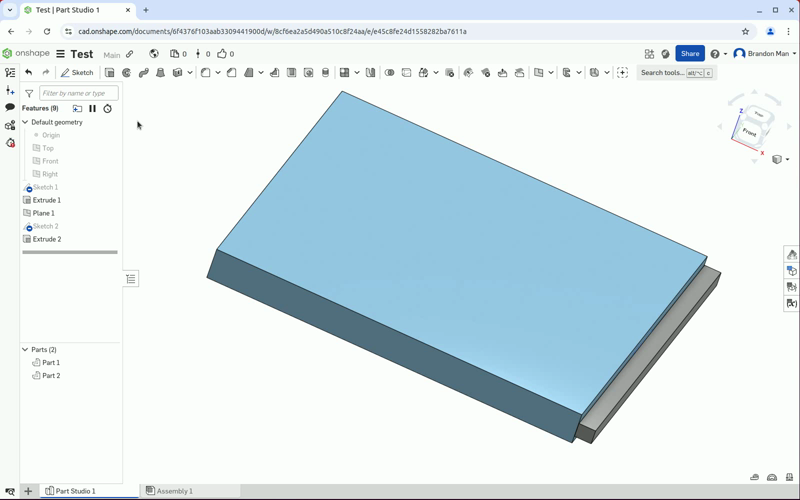
key(left, 2)
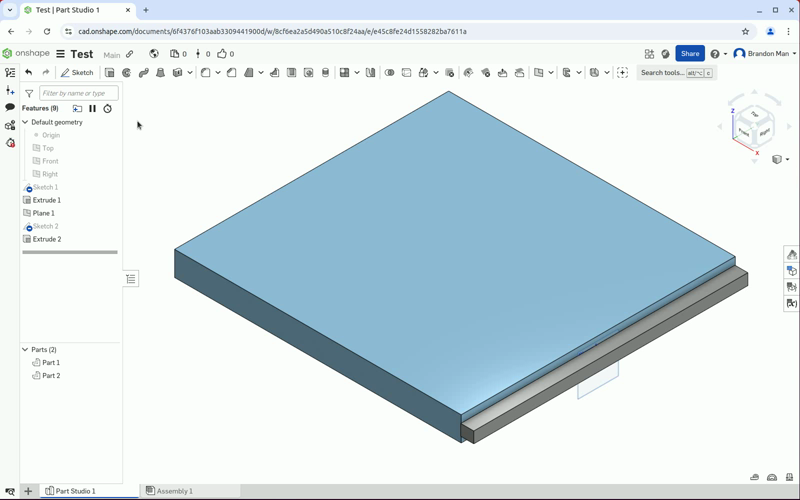
mouse_move(73, 189)
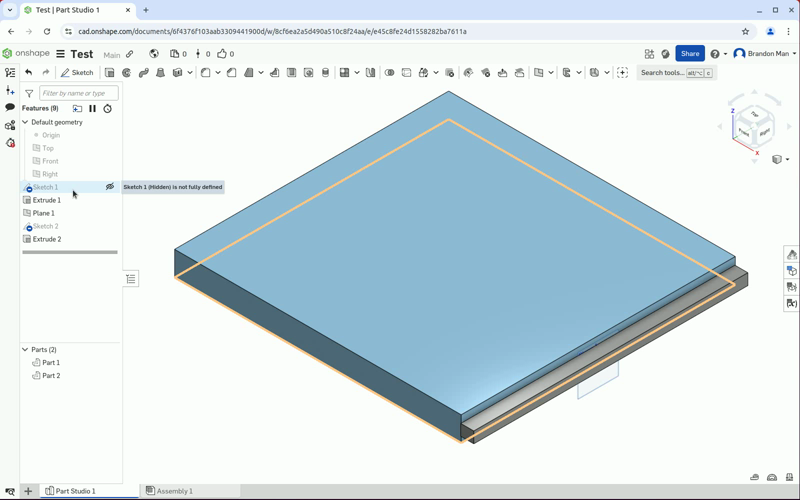
click(73, 189)